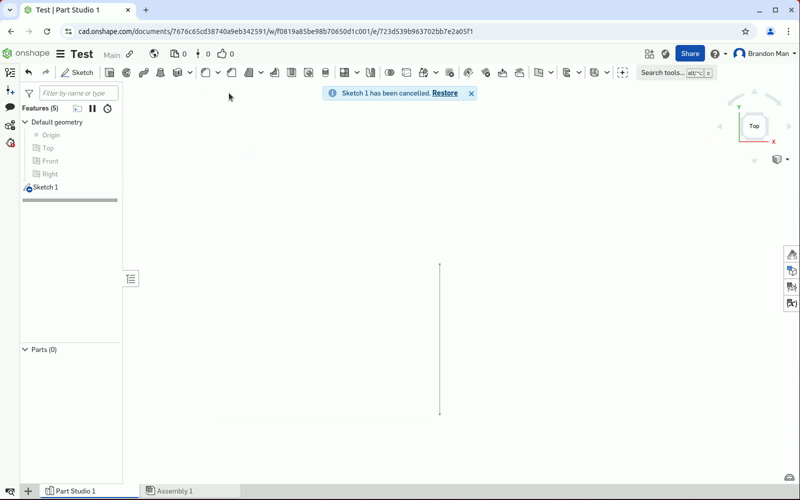
key(shift+h)
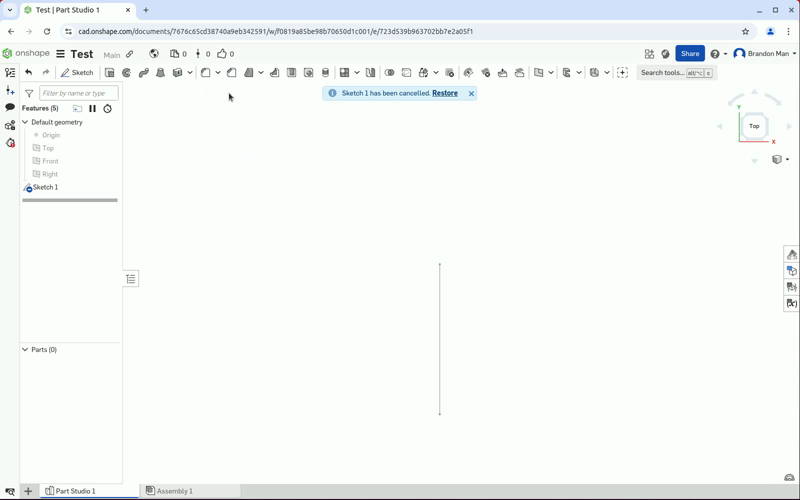
key(shift+s)
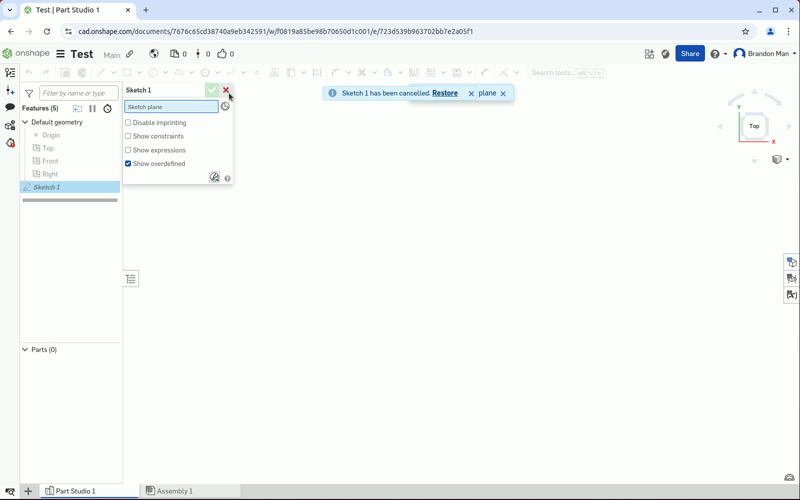
mouse_move(73, 150)
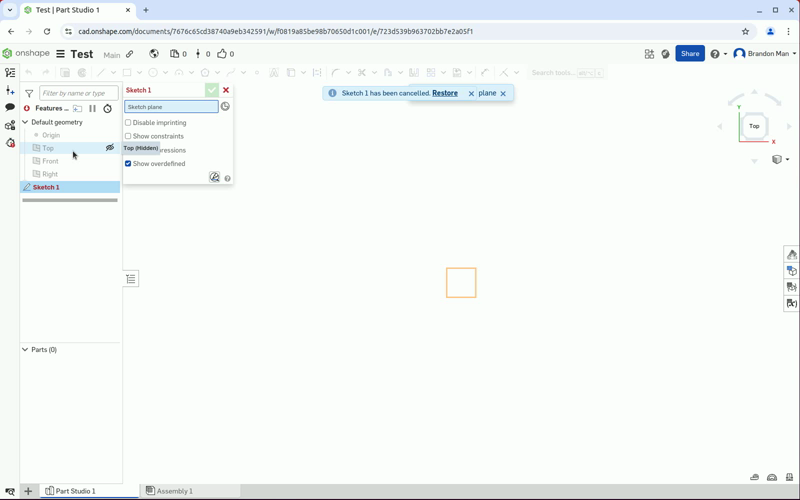
click(73, 150)
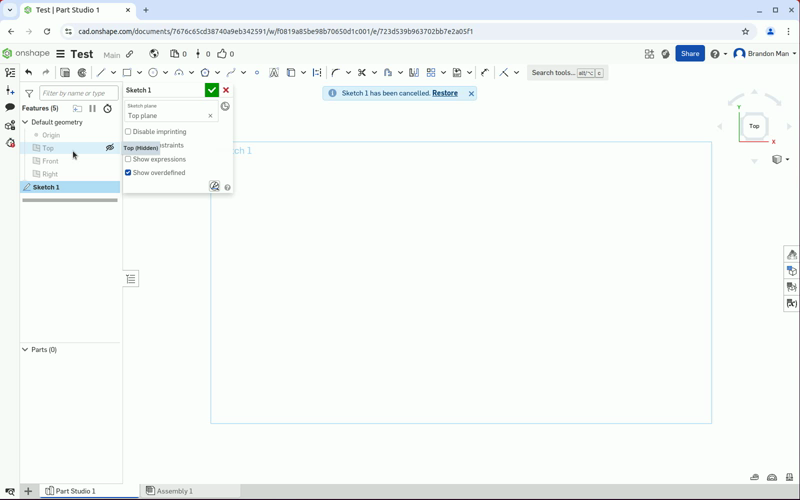
mouse_move(73, 352)
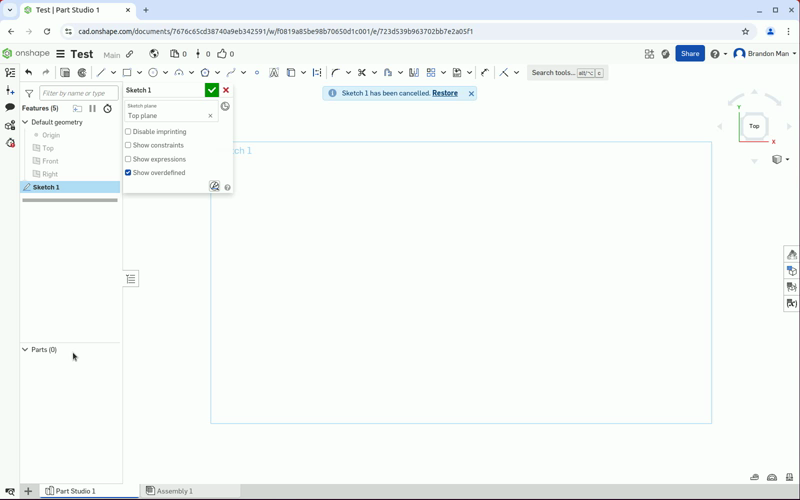
key(y)
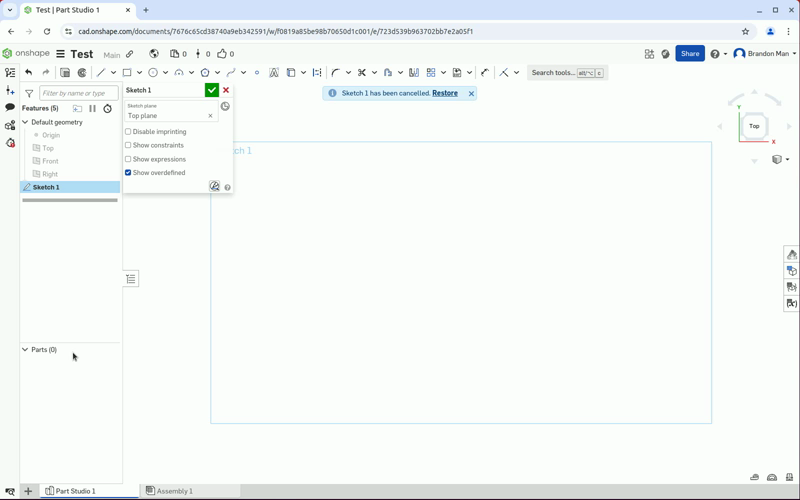
key(l)
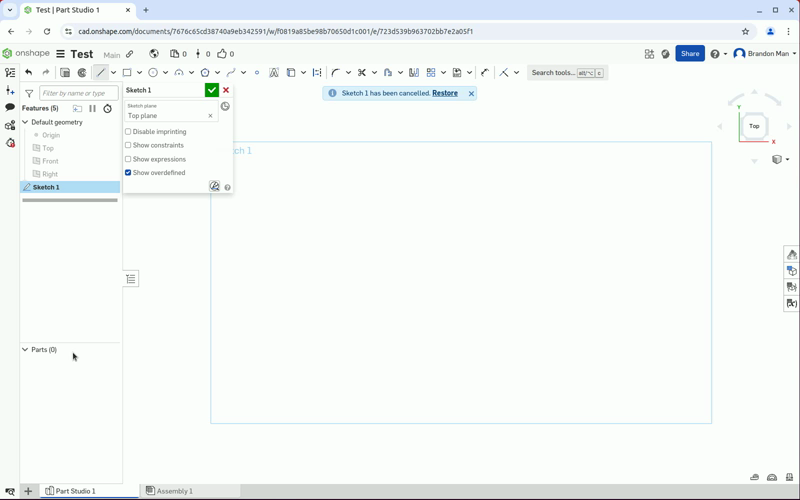
key_down(shift)
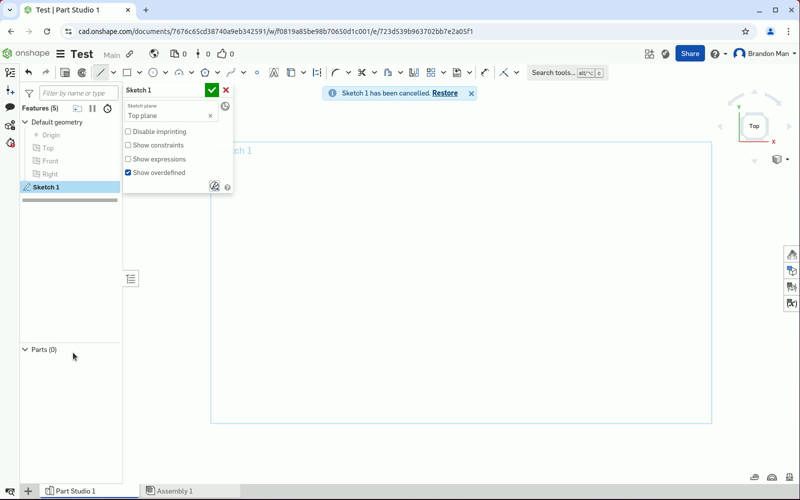
mouse_move(348, 352)
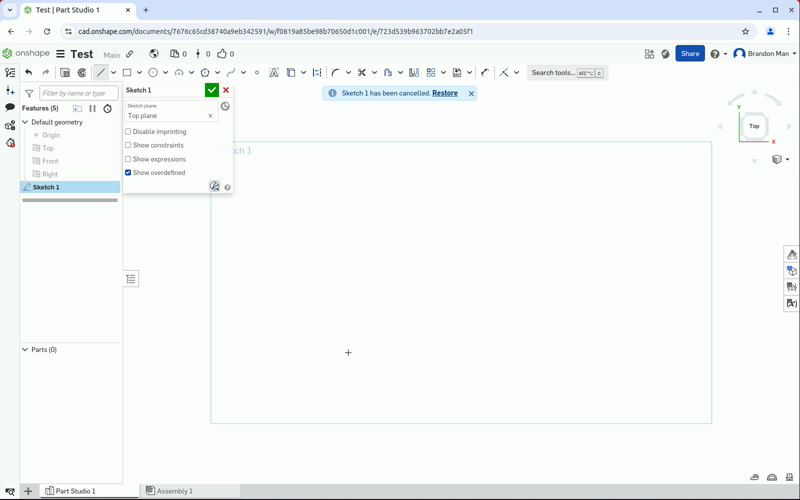
click(348, 352)
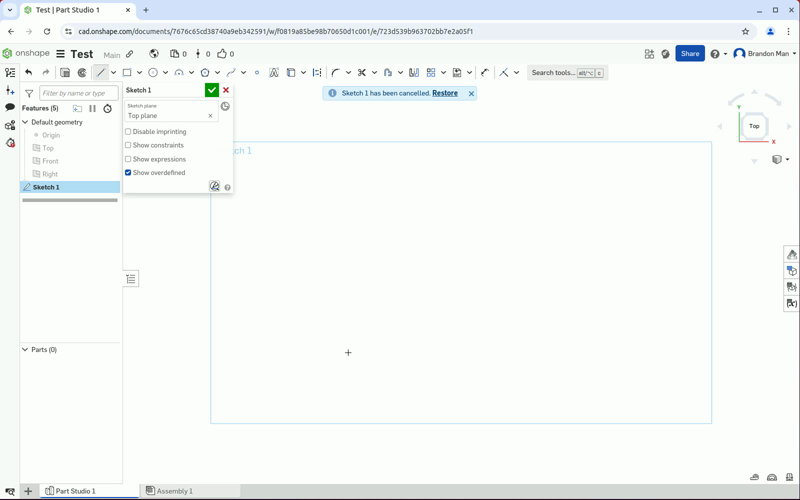
key_up(shift)
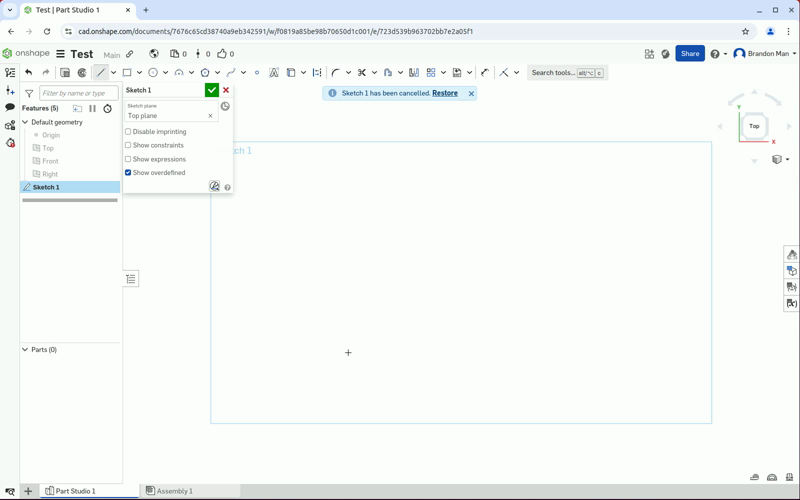
key_down(shift)
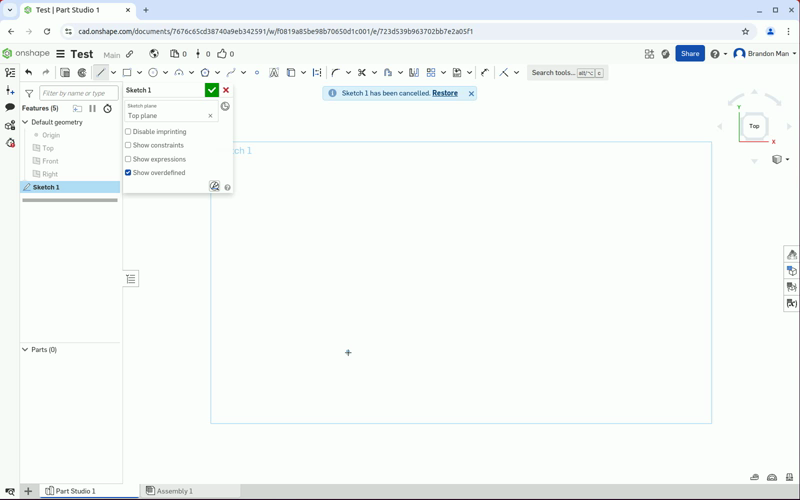
mouse_move(572, 352)
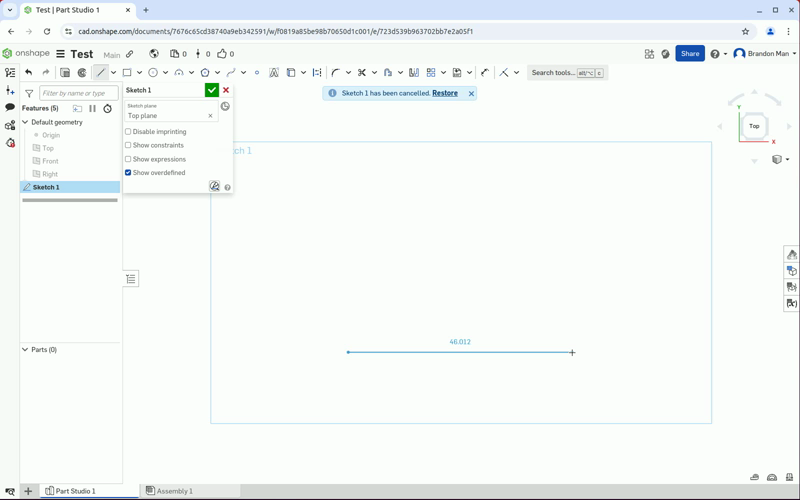
click(572, 352)
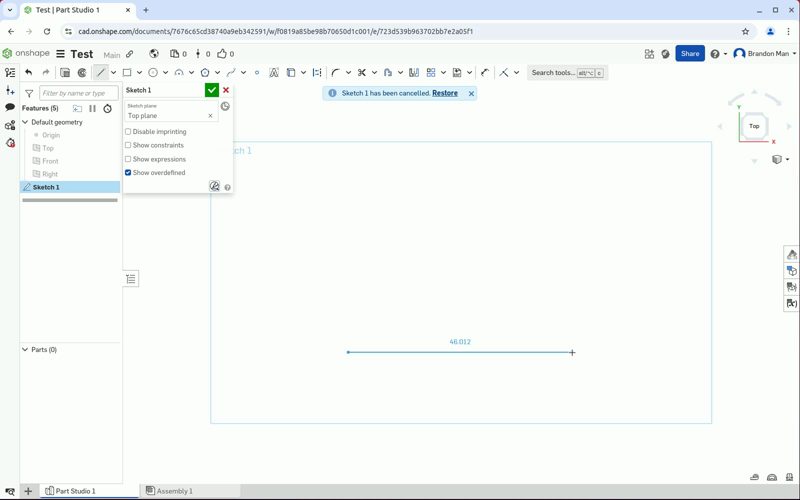
key_up(shift)
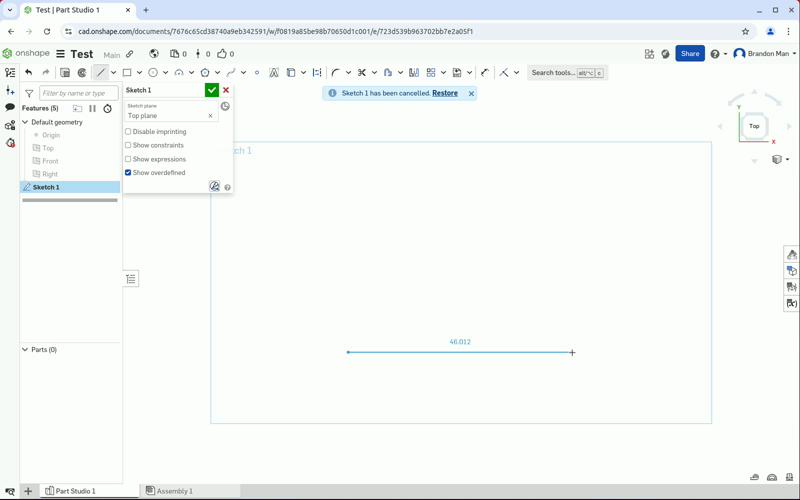
key_down(shift)
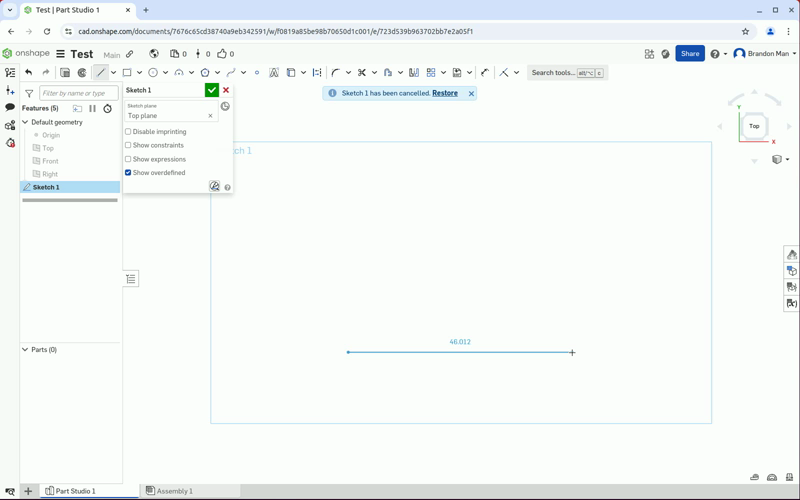
mouse_move(572, 213)
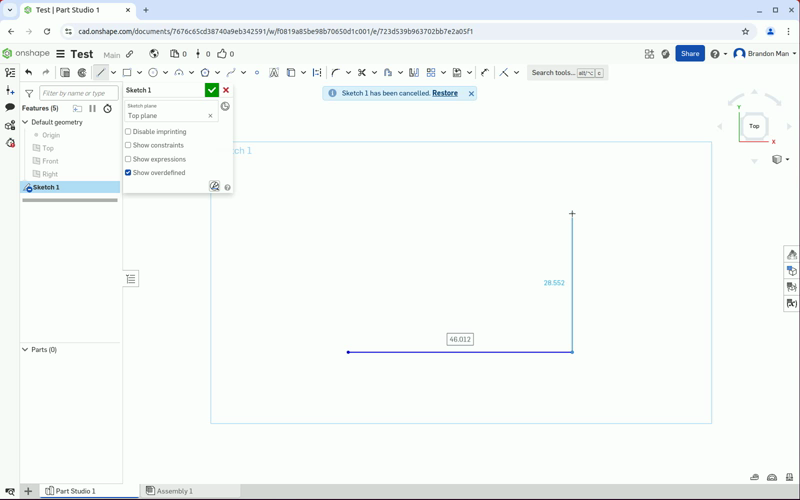
click(572, 213)
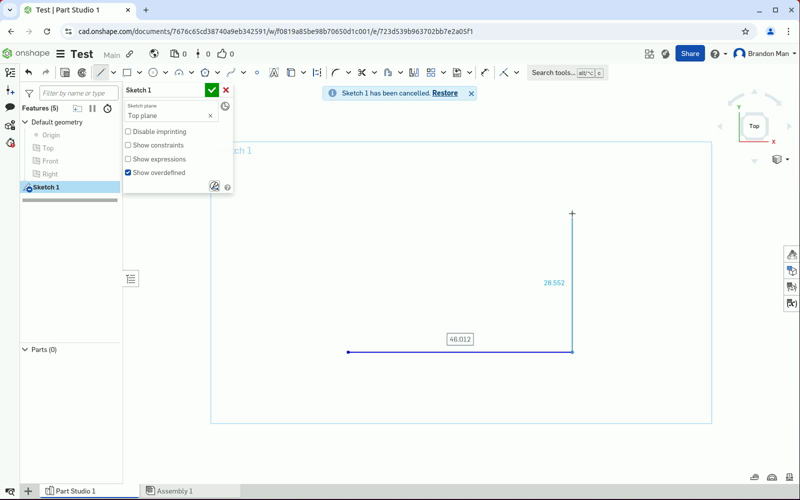
key_up(shift)
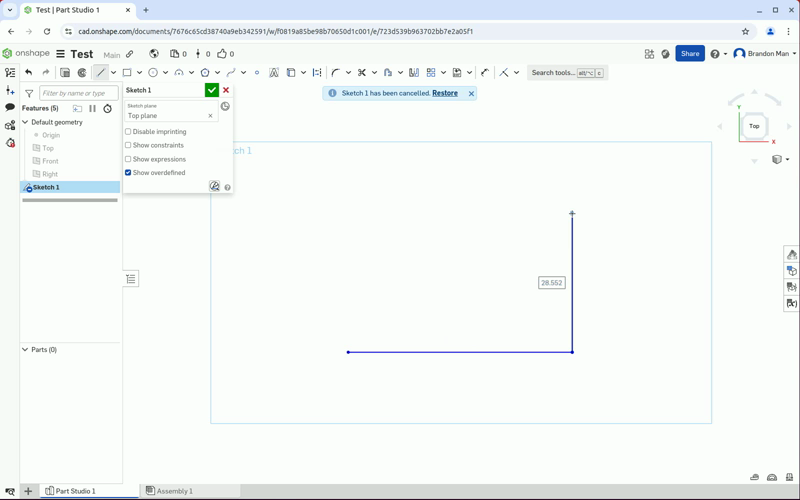
key_down(shift)
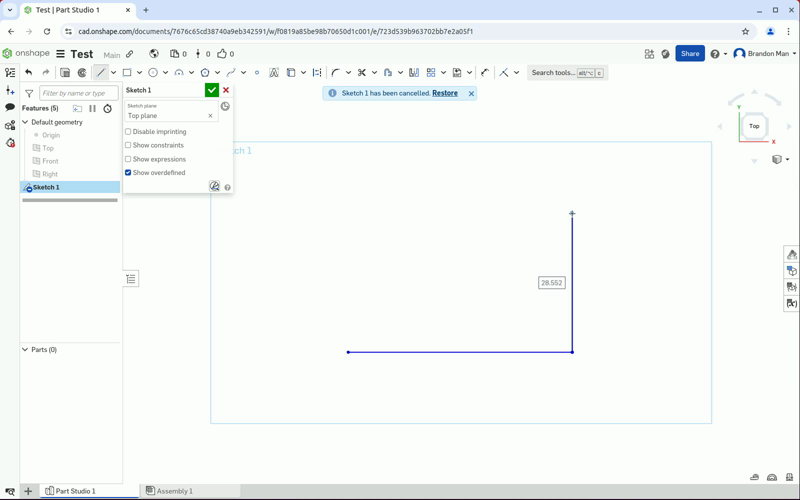
mouse_move(348, 213)
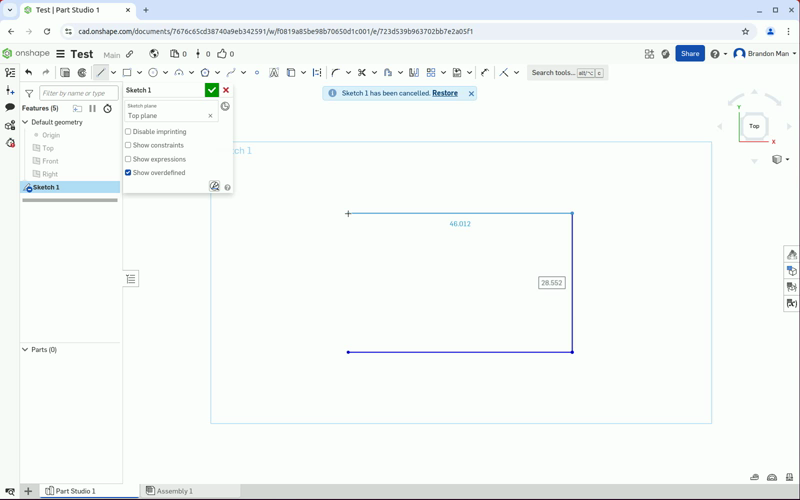
click(348, 213)
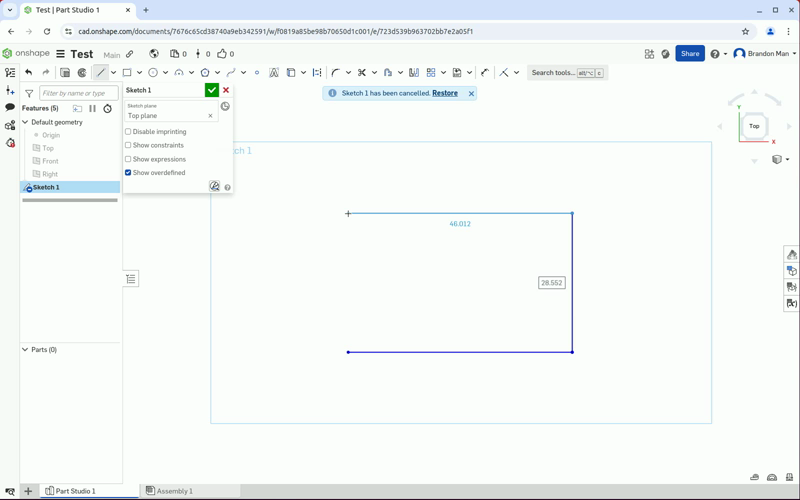
key_up(shift)
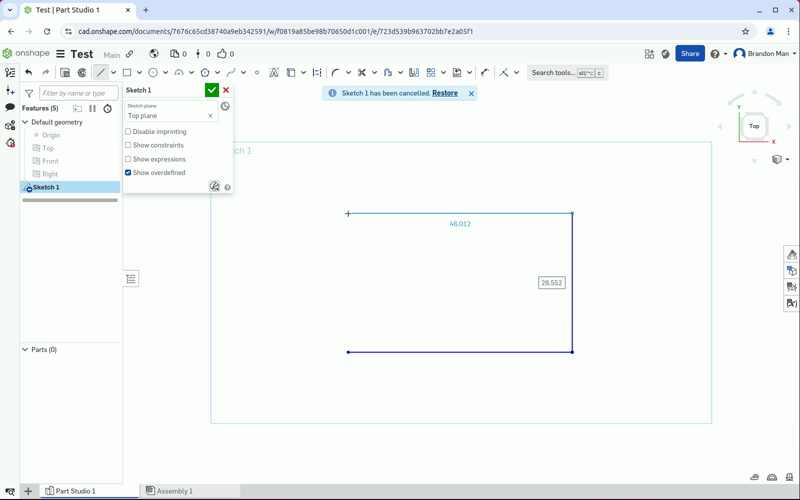
key_down(shift)
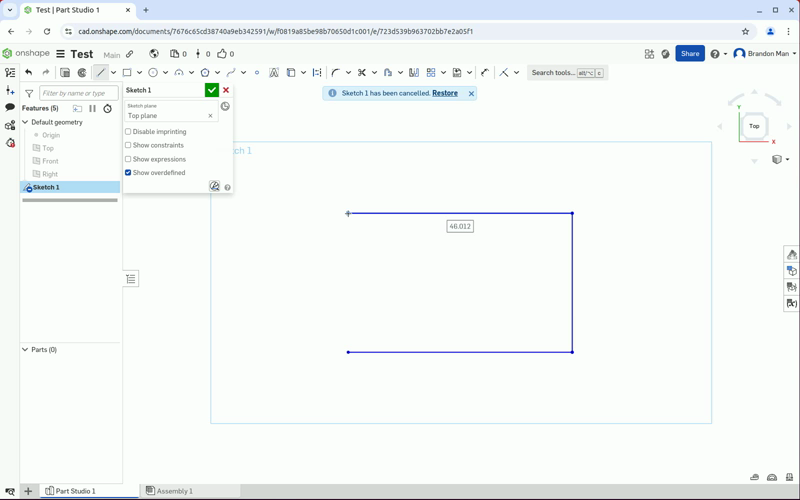
mouse_move(348, 352)
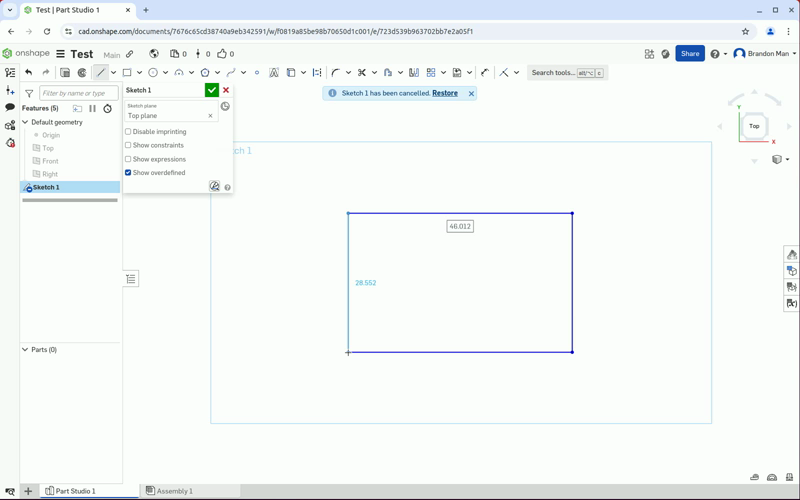
key_up(shift)
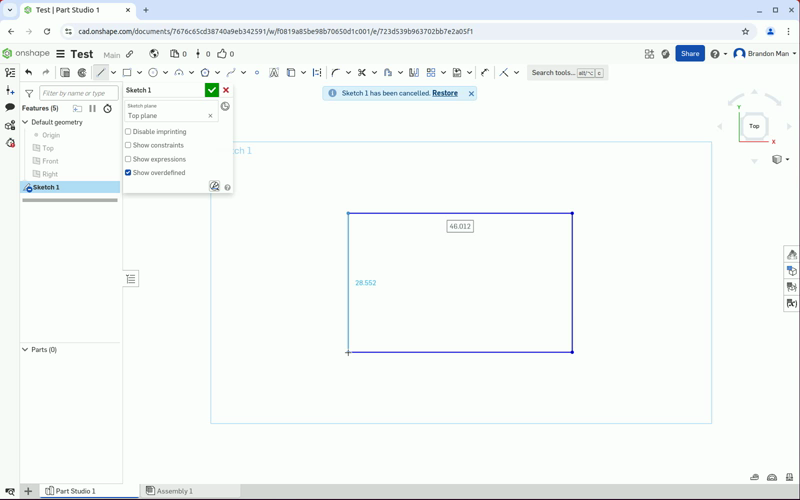
click(348, 352)
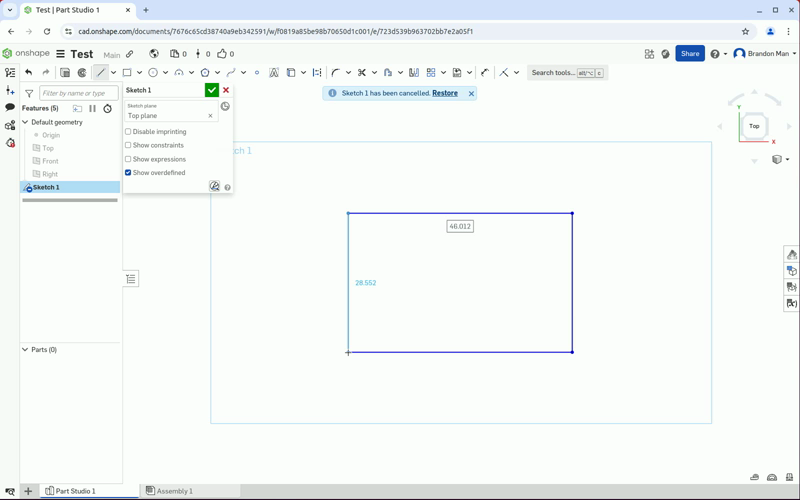
key(esc)
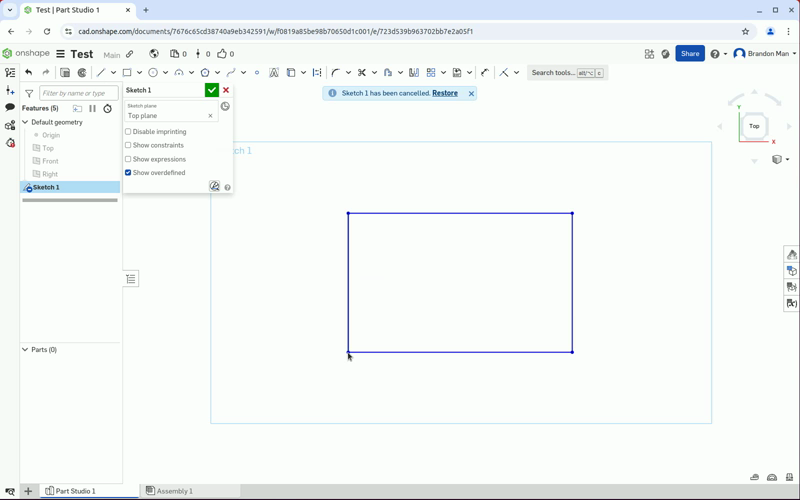
mouse_move(510, 277)
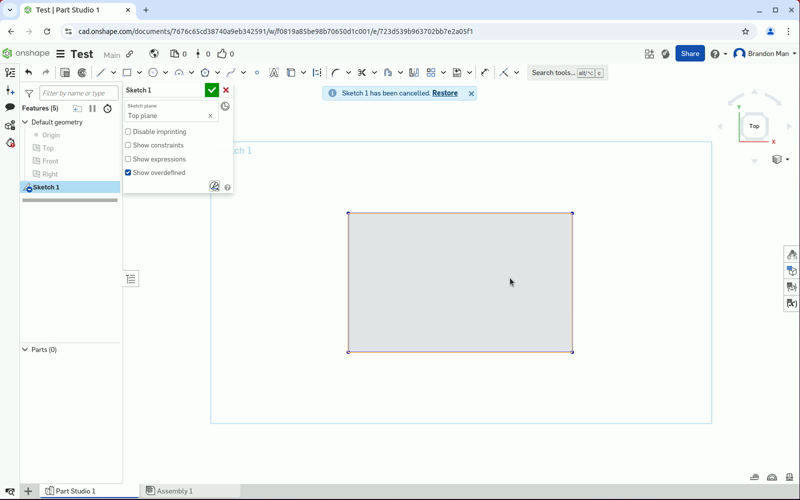
click(510, 277)
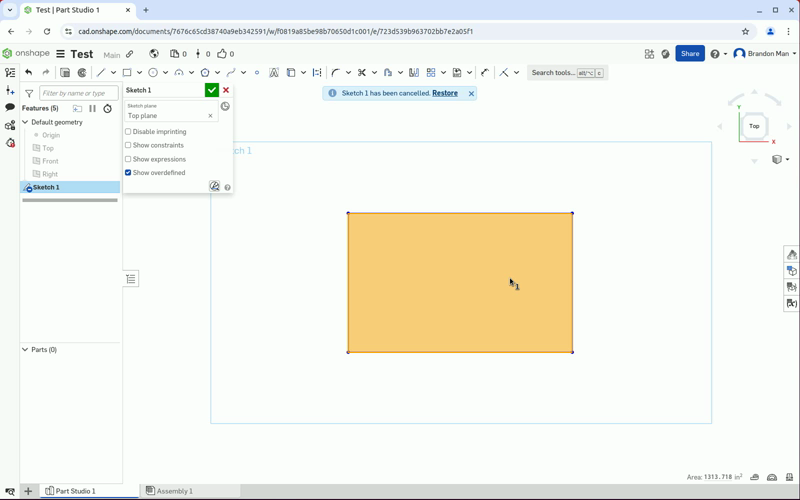
mouse_move(73, 352)
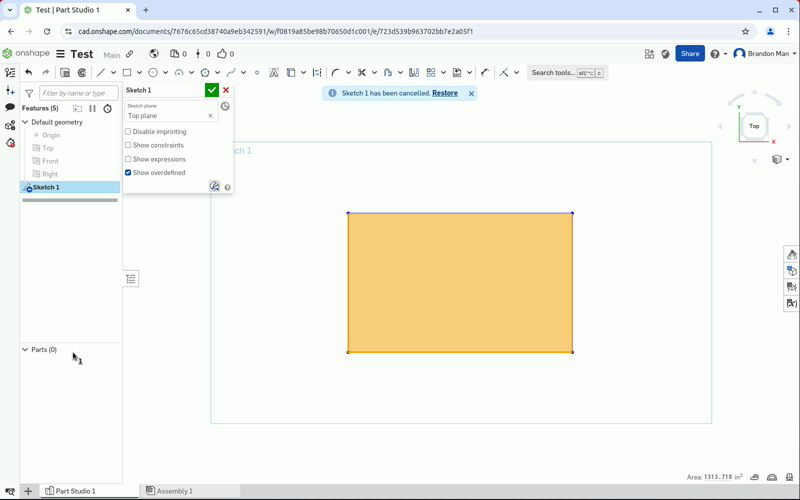
key(shift+y)
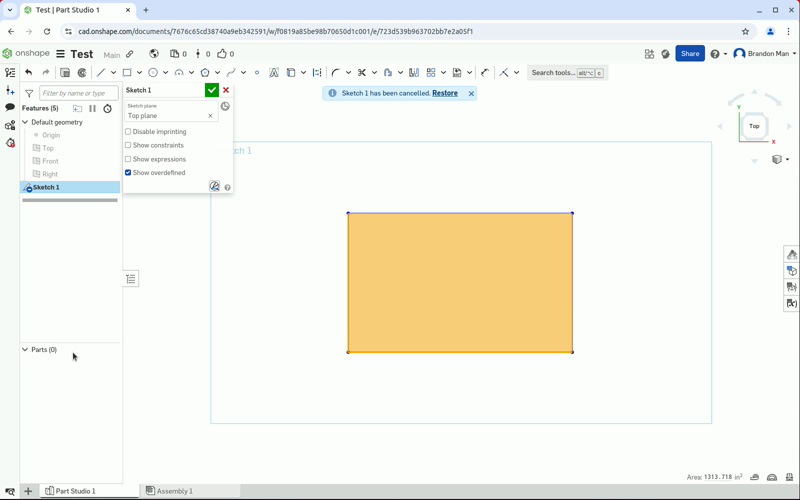
key(shift+e)
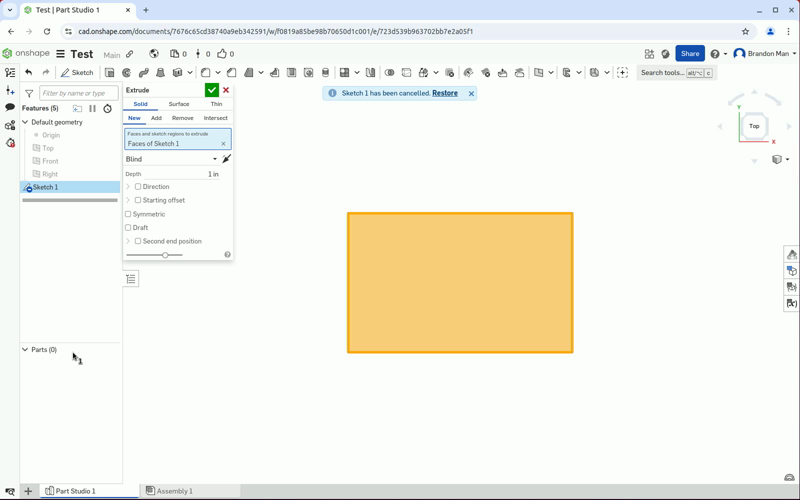
mouse_move(143, 106)
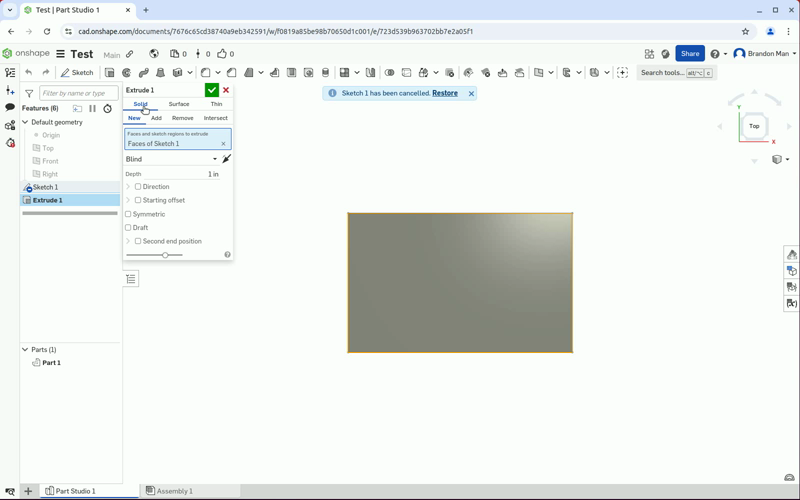
click(143, 106)
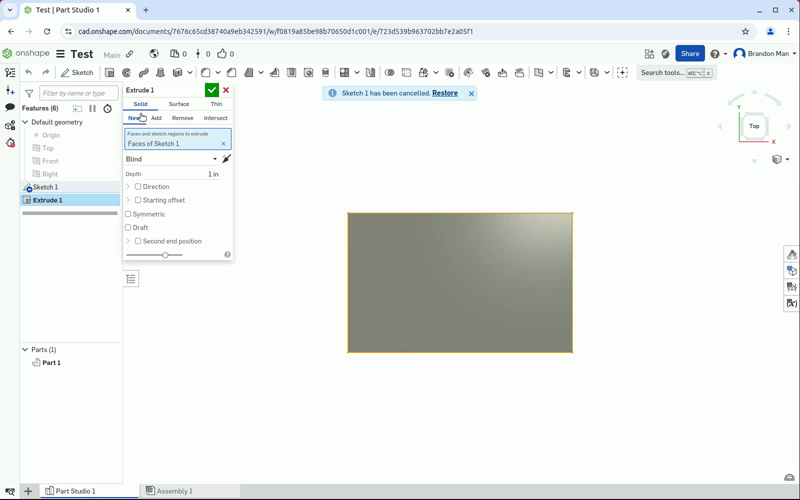
mouse_move(137, 120)
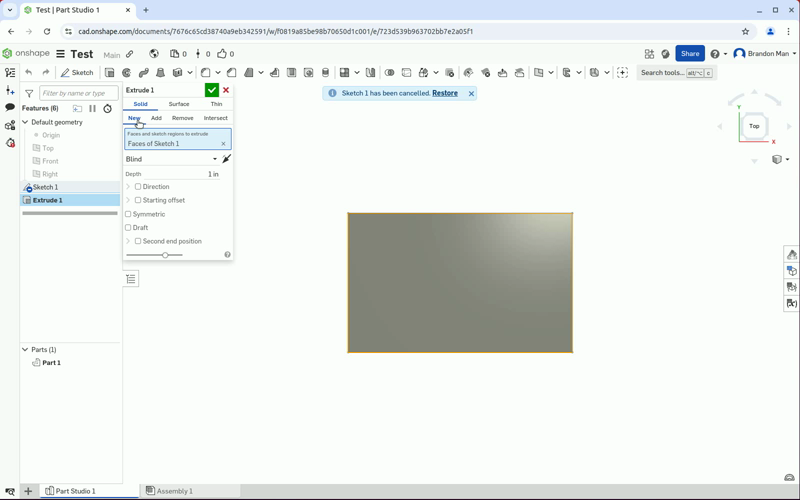
click(137, 120)
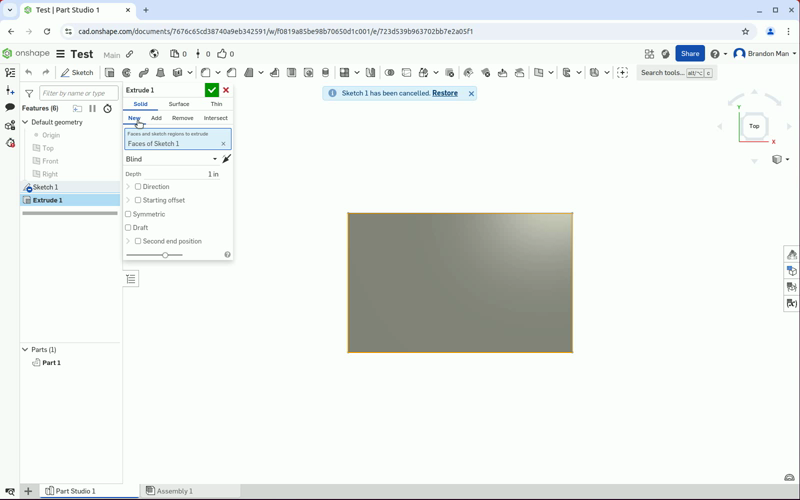
key(tab, 4)
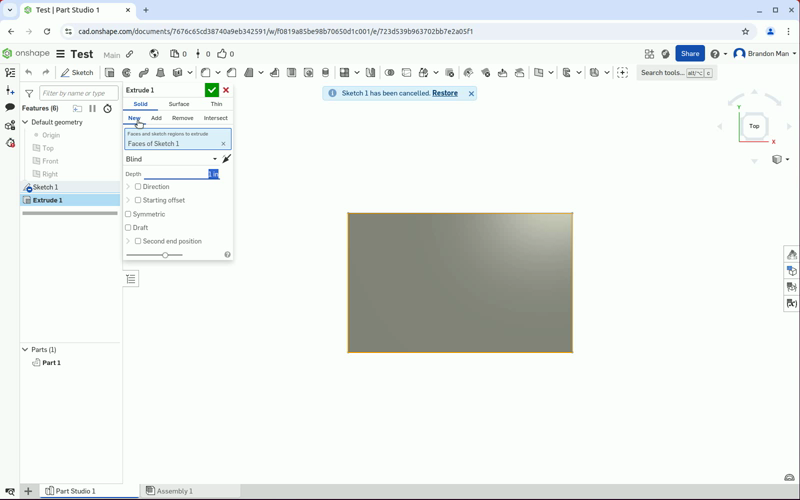
text(-0.722)
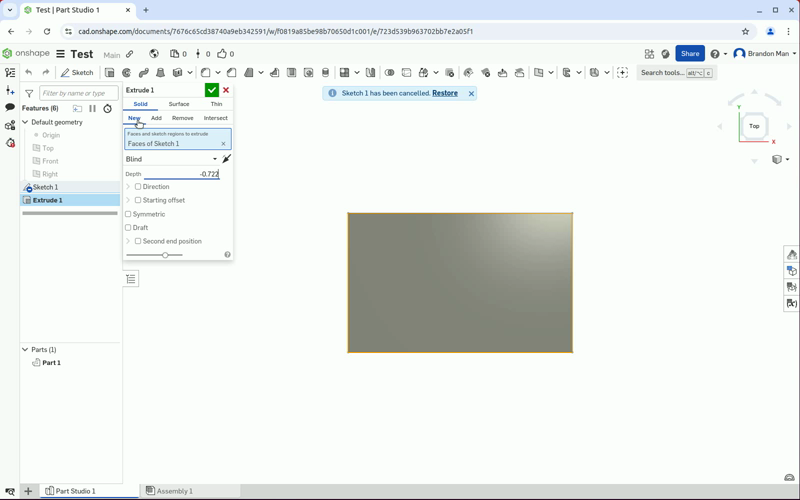
key(enter)
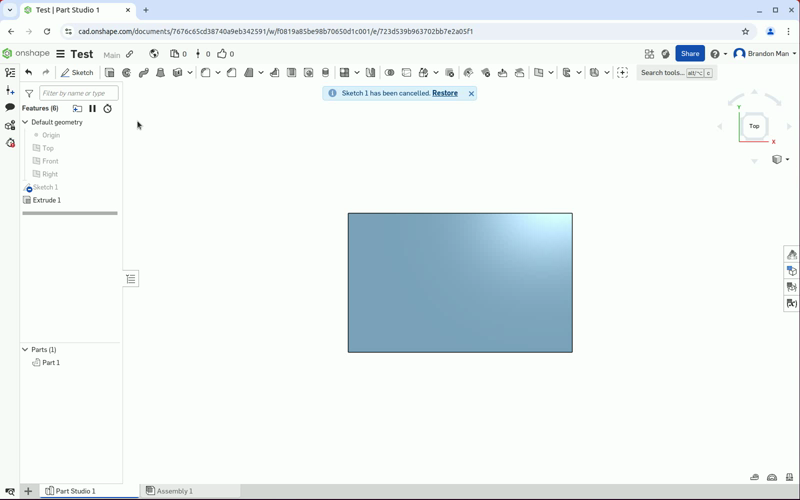
key(shift+h)
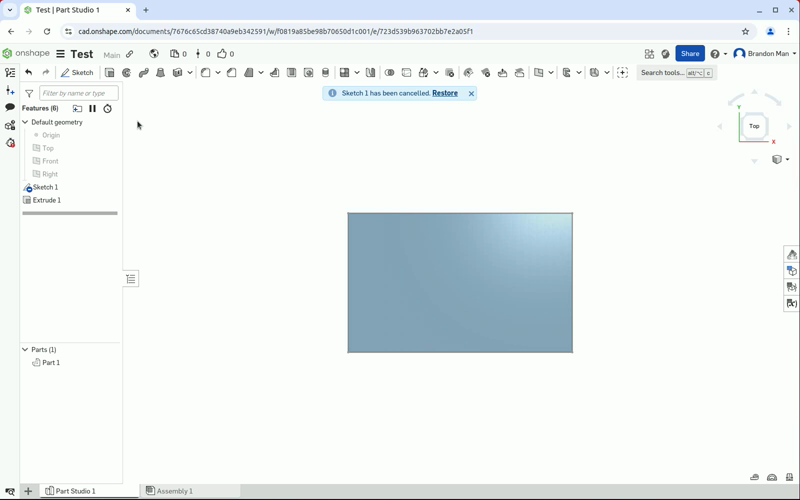
key(shift+h)
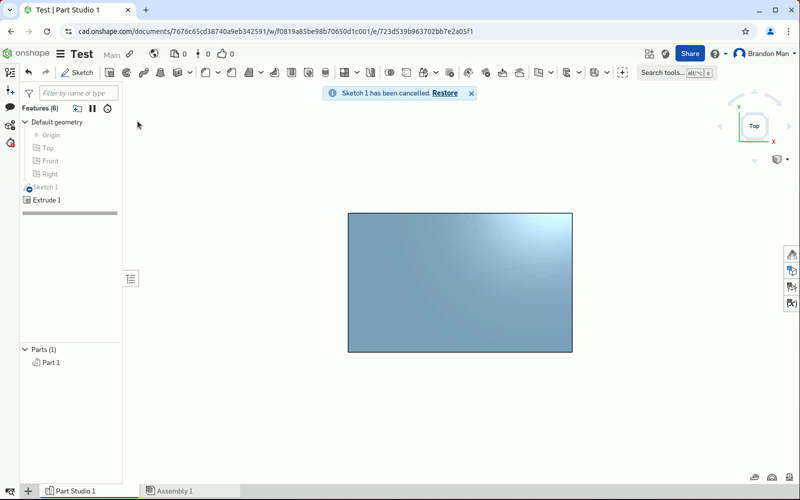
mouse_move(73, 189)
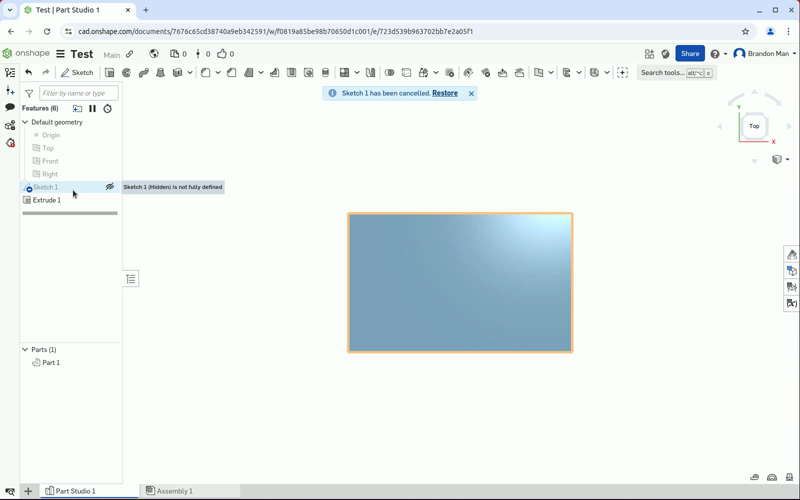
click(73, 189)
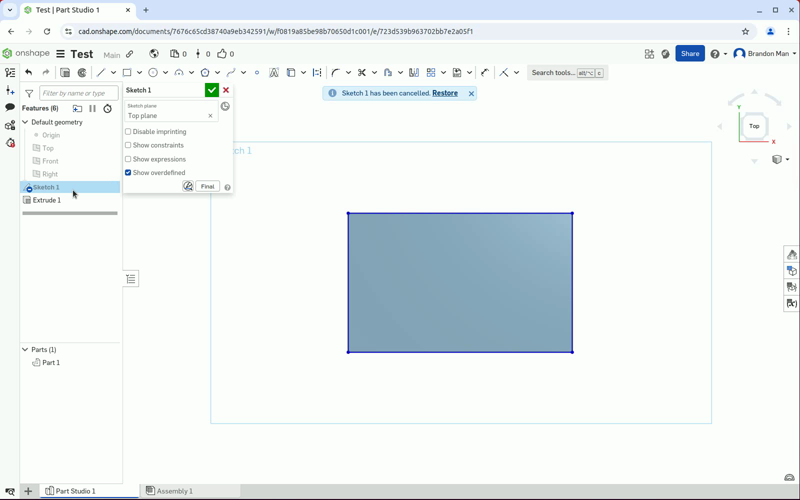
mouse_move(229, 92)
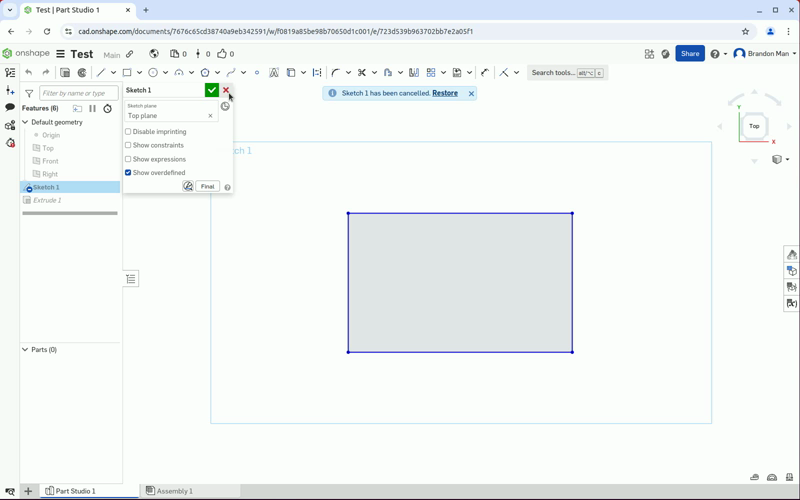
click(229, 92)
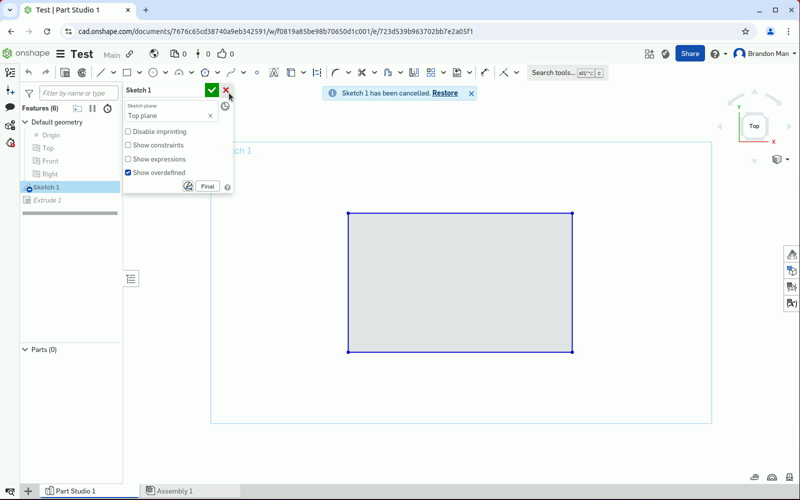
key(shift+s)
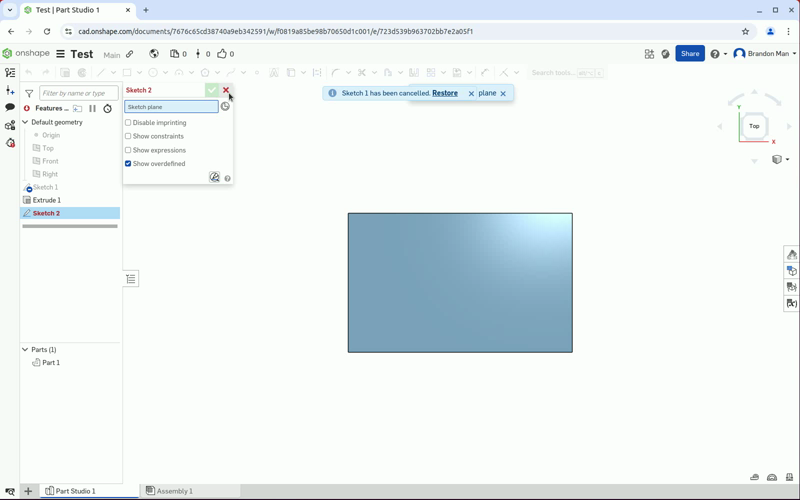
mouse_move(73, 150)
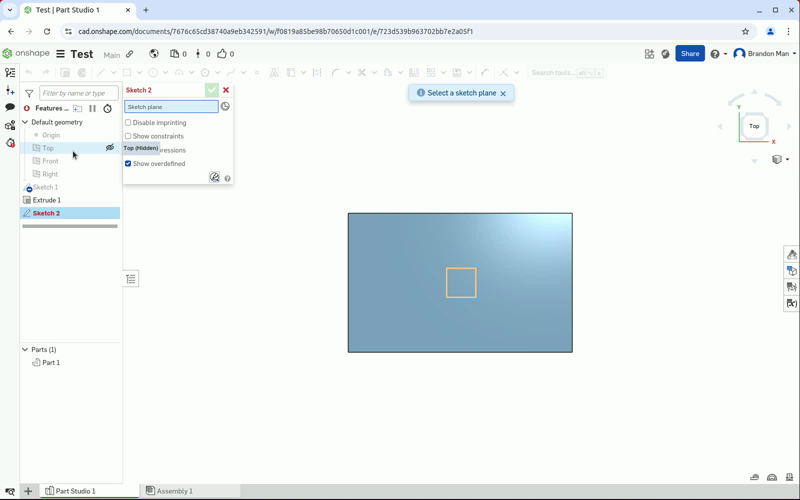
click(73, 150)
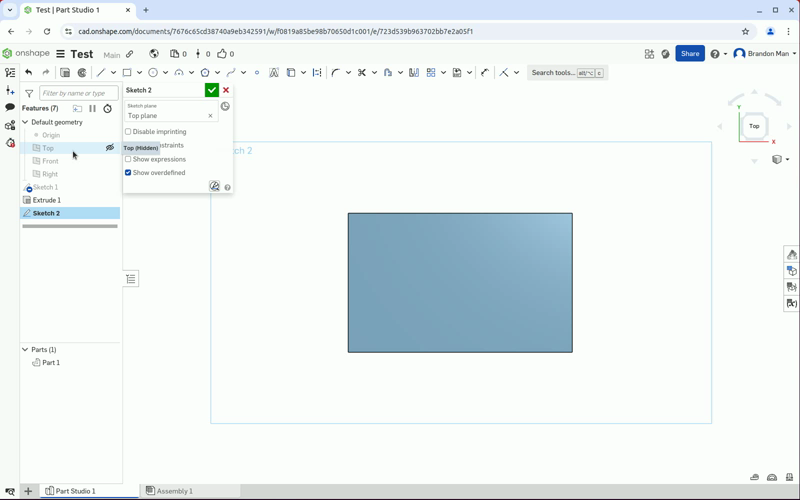
mouse_move(73, 352)
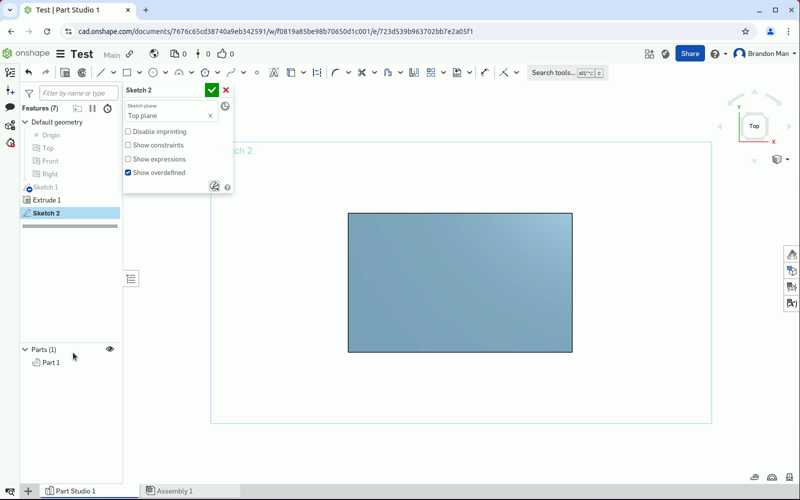
key(y)
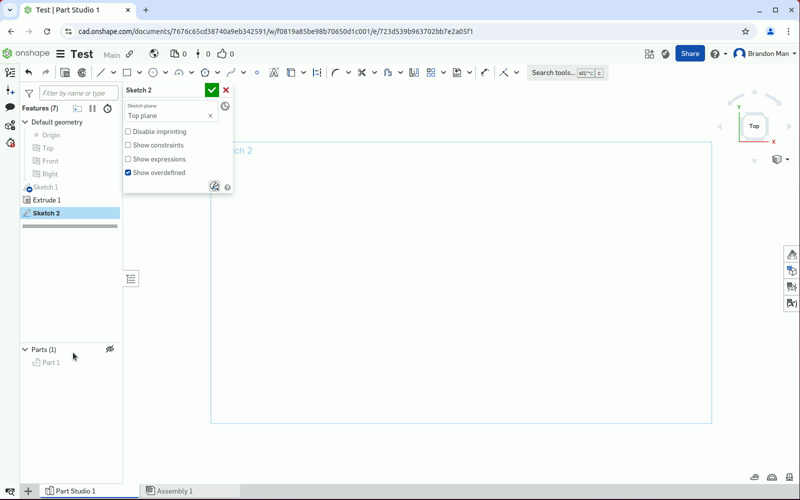
key(l)
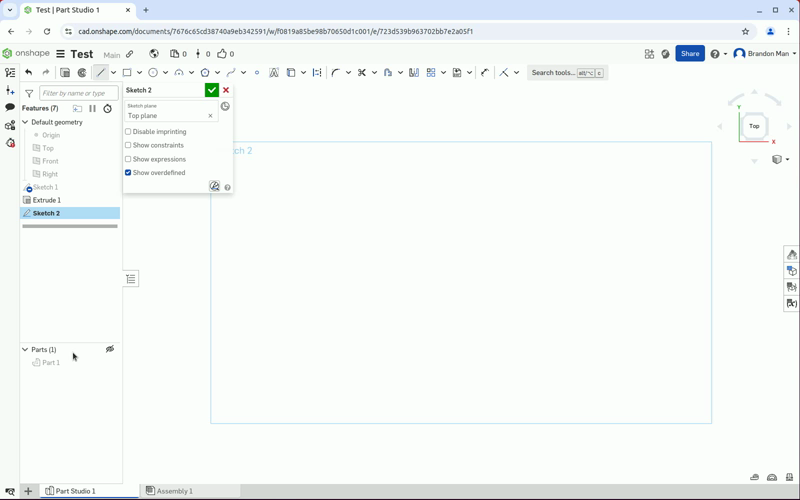
key_down(shift)
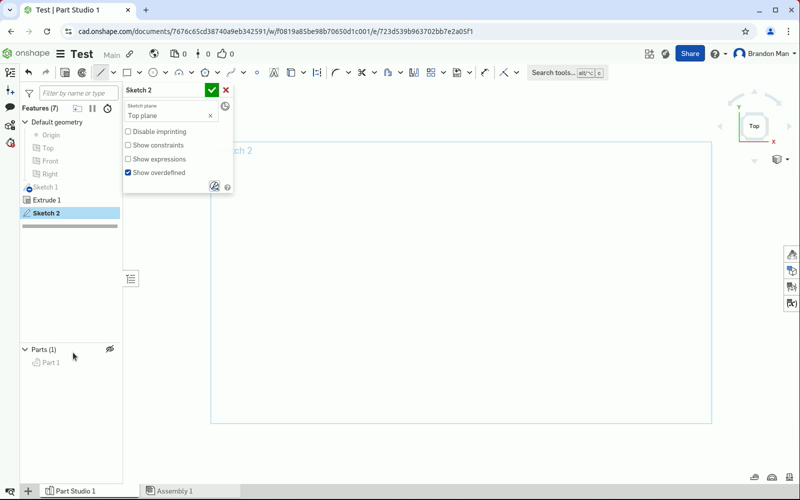
mouse_move(348, 352)
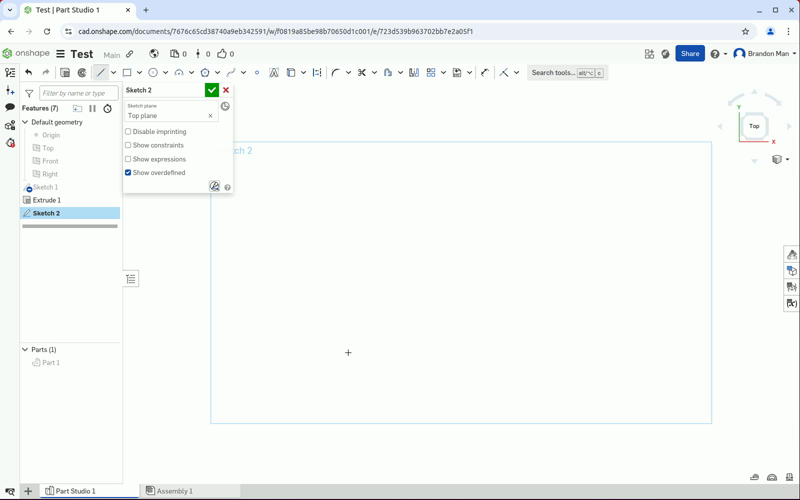
click(348, 352)
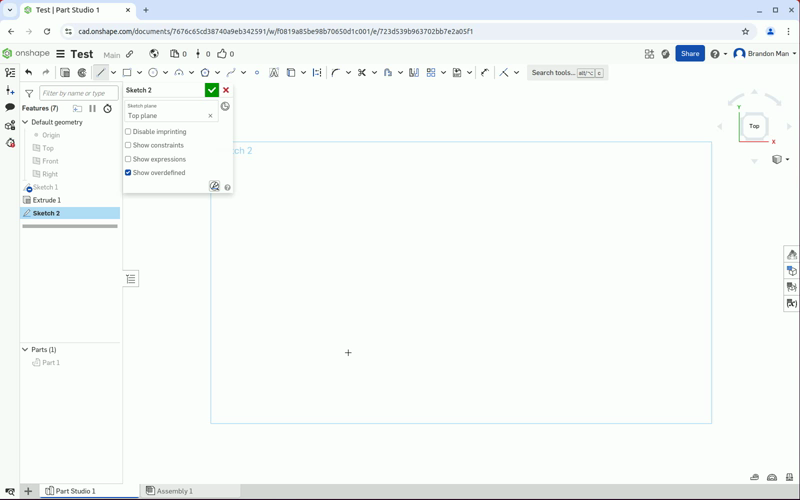
key_up(shift)
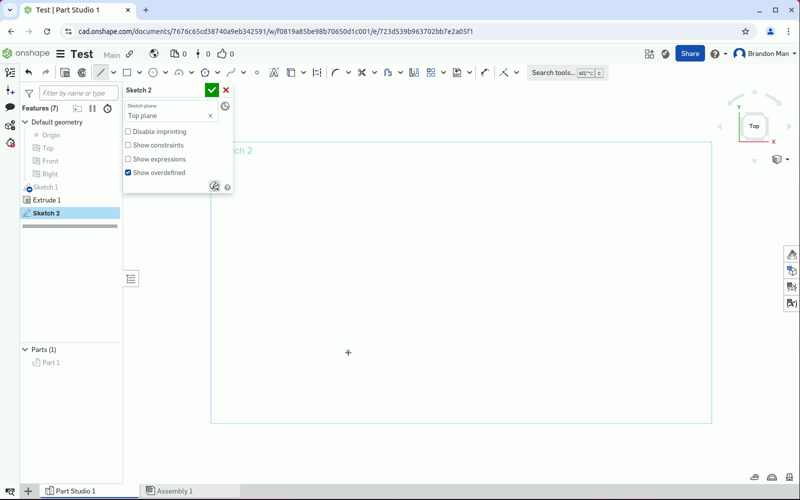
key_down(shift)
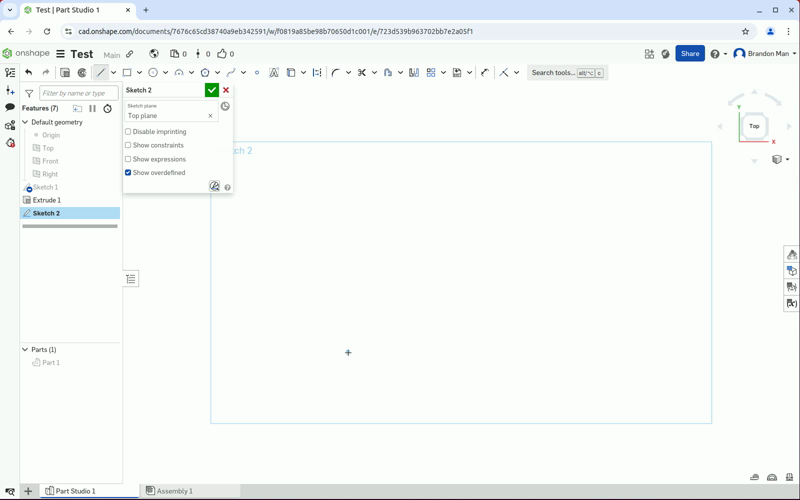
mouse_move(572, 352)
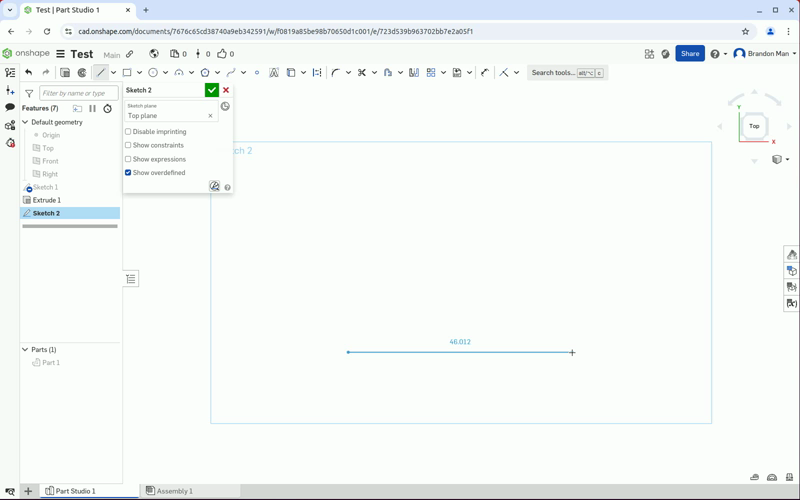
click(572, 352)
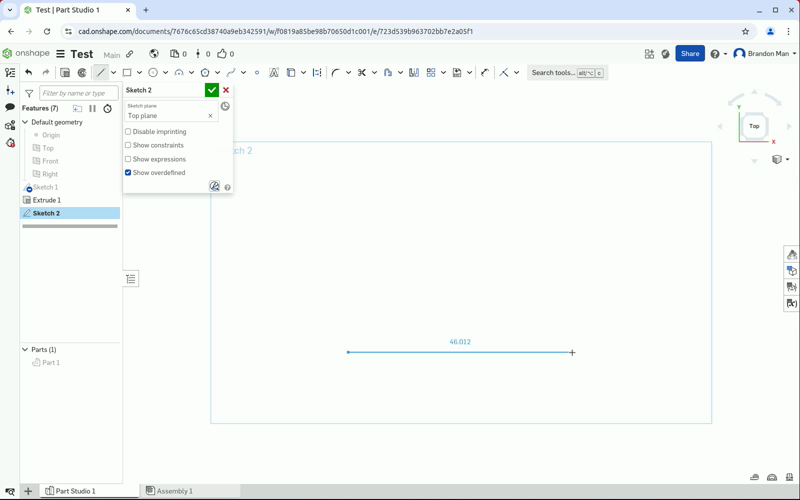
key_up(shift)
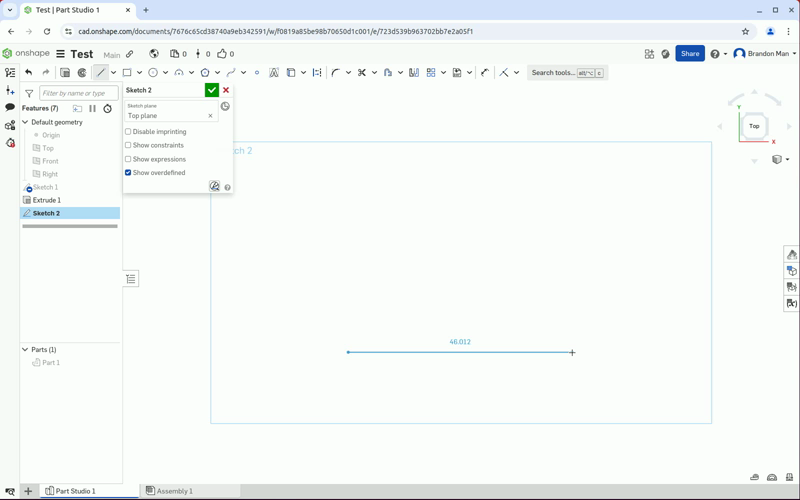
key_down(shift)
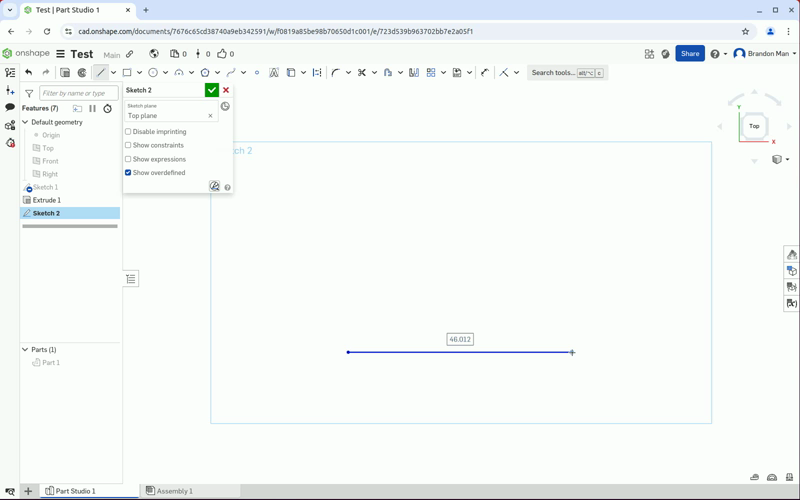
mouse_move(572, 213)
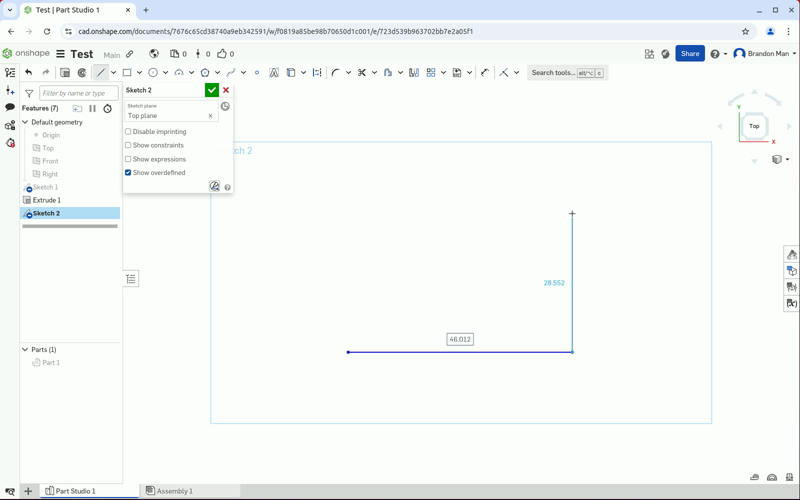
click(572, 213)
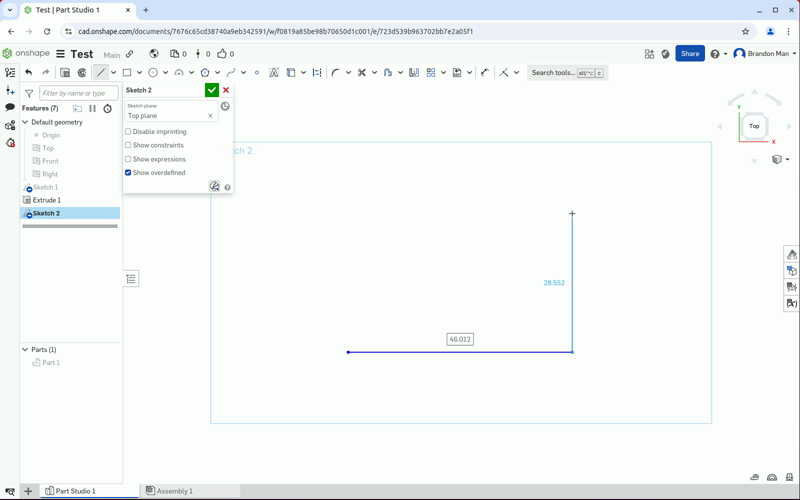
key_up(shift)
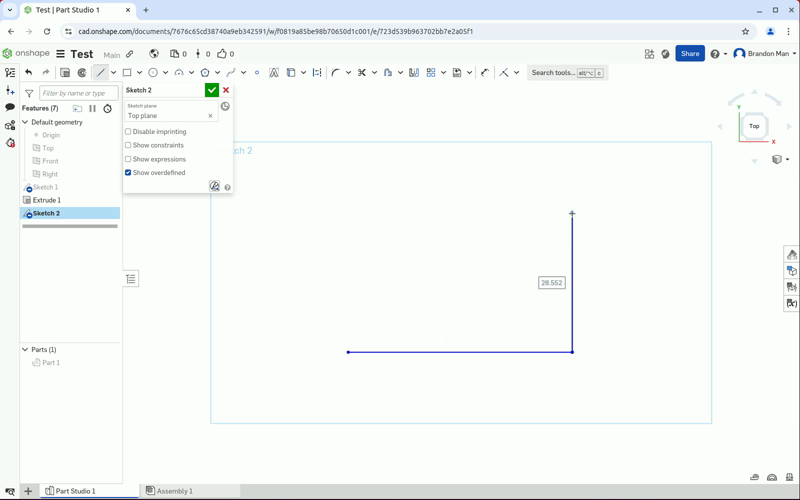
key_down(shift)
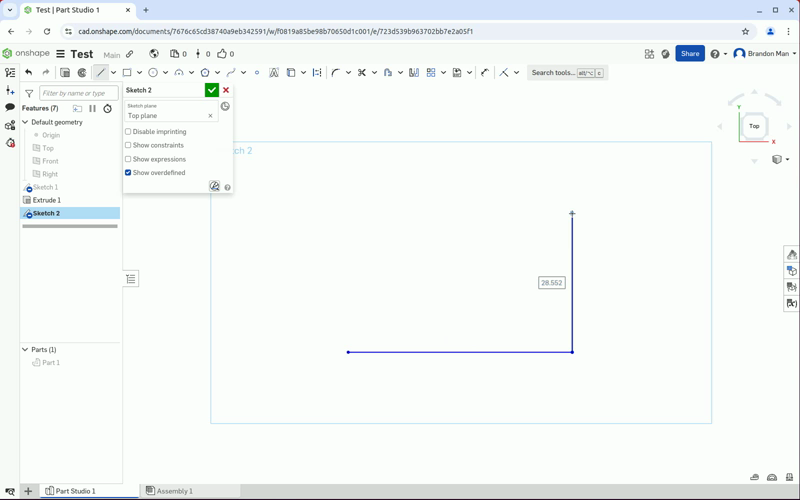
mouse_move(348, 213)
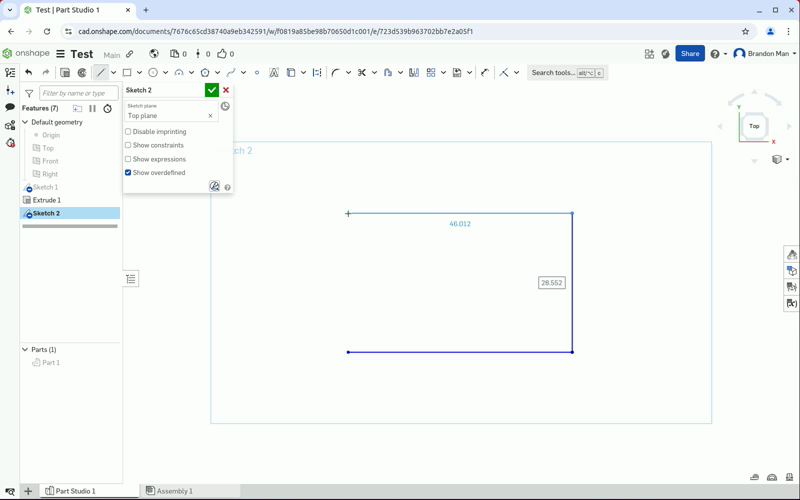
click(348, 213)
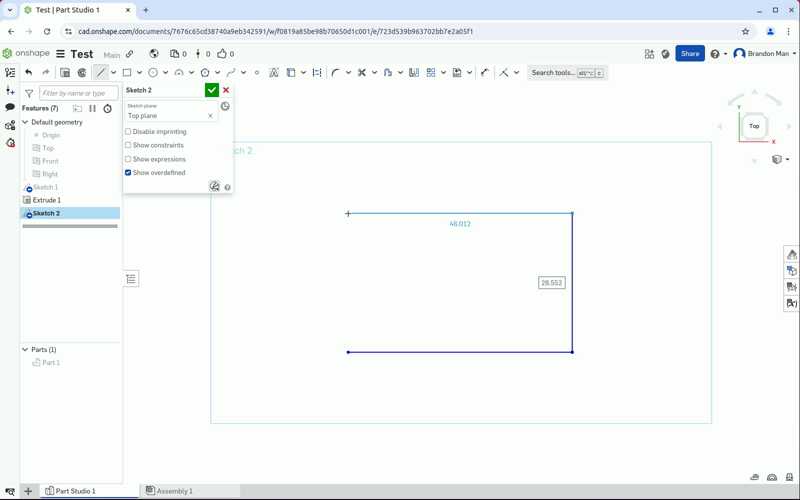
key_up(shift)
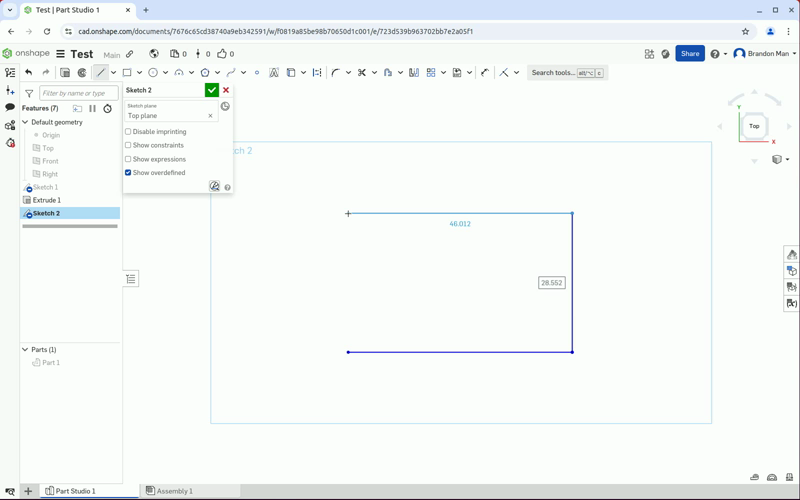
key_down(shift)
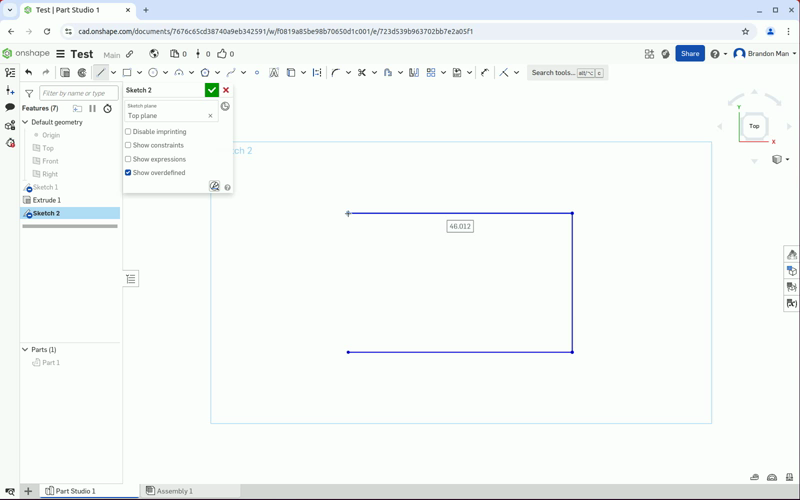
mouse_move(348, 352)
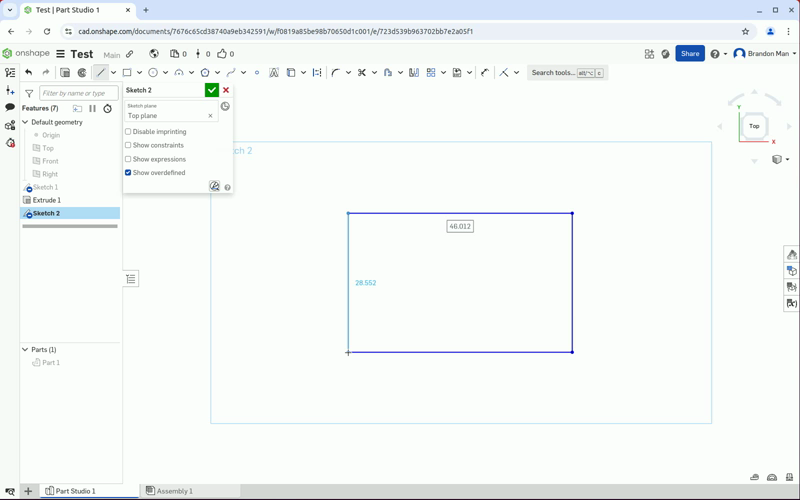
key_up(shift)
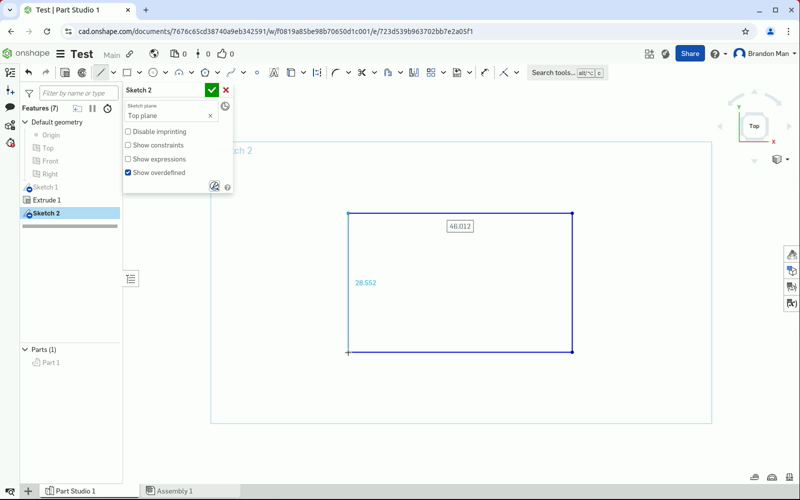
click(348, 352)
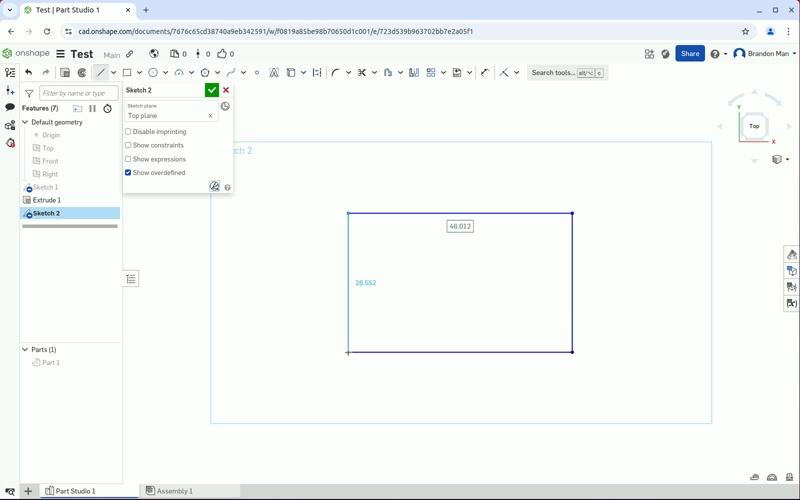
key(esc)
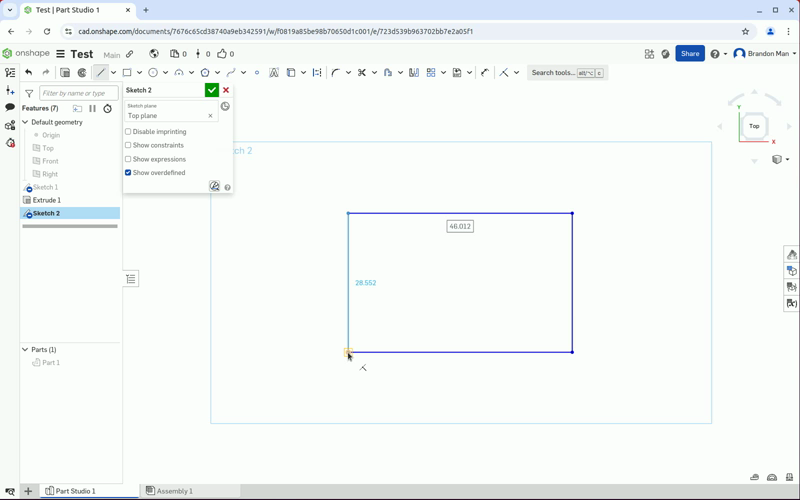
key(l)
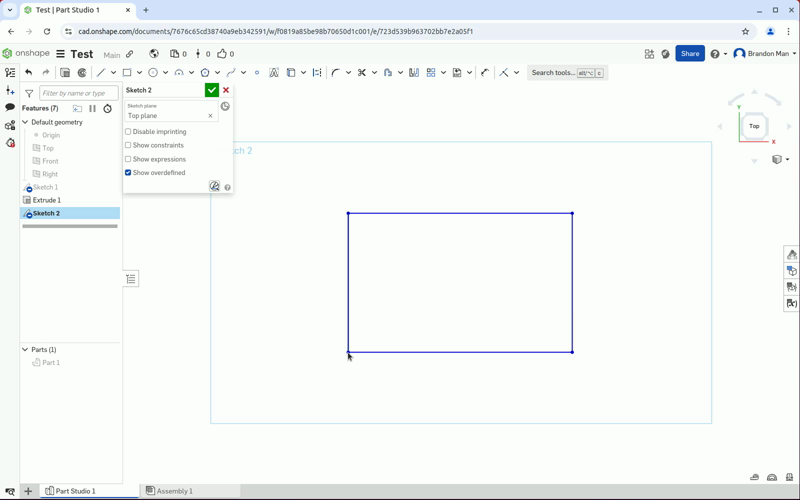
key_down(shift)
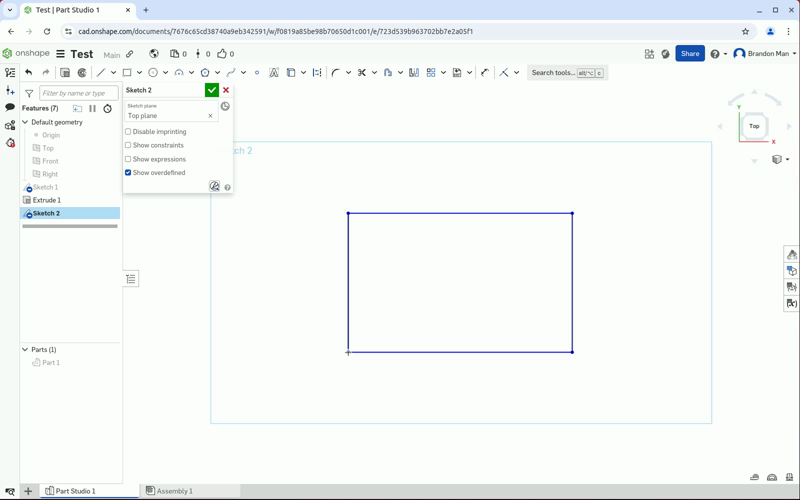
mouse_move(350, 349)
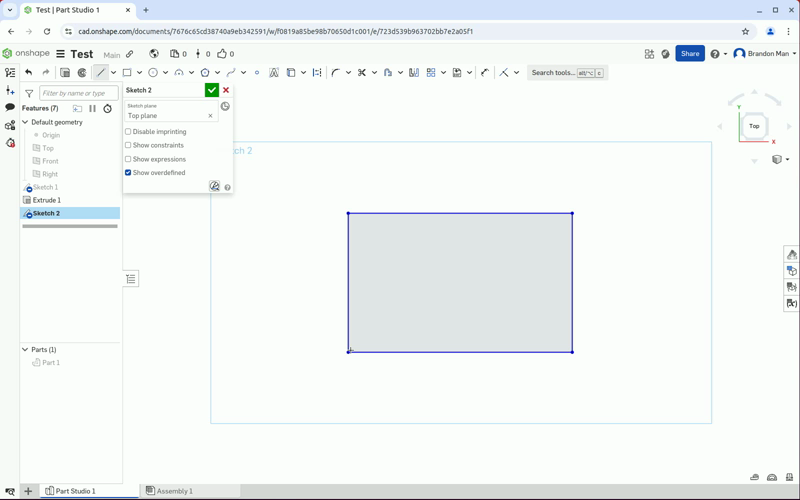
scroll(6)
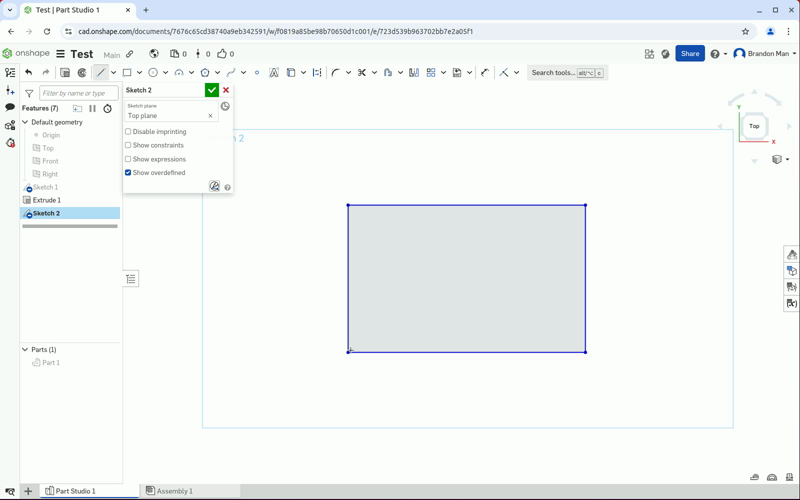
scroll(6)
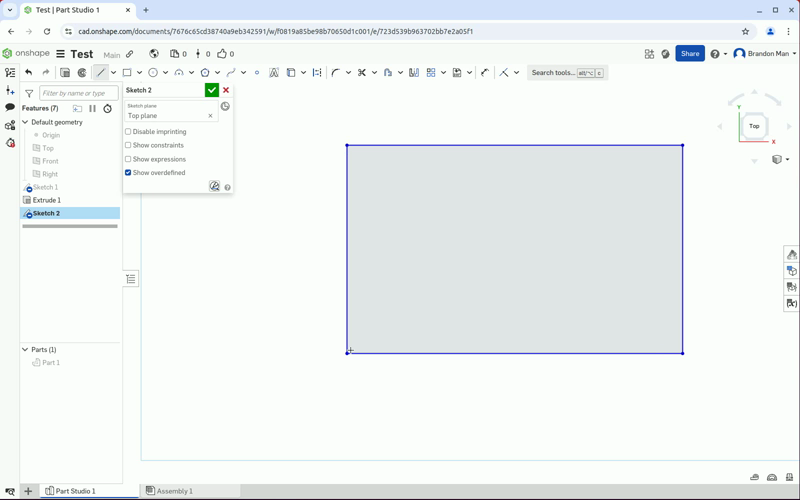
scroll(6)
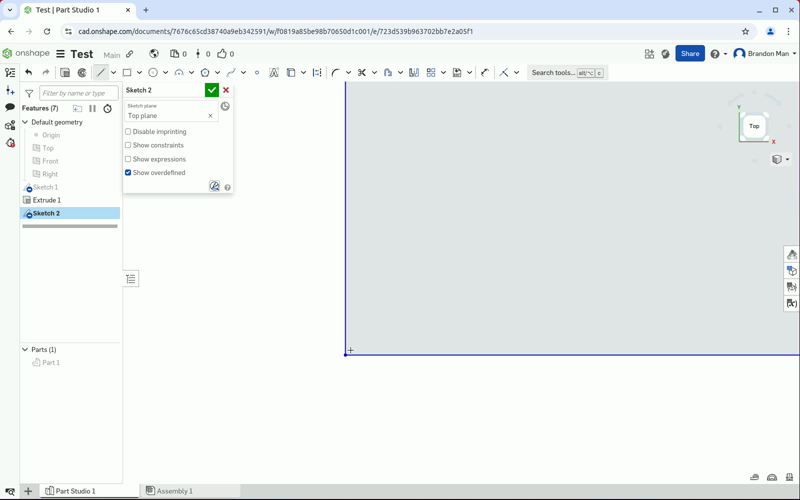
scroll(6)
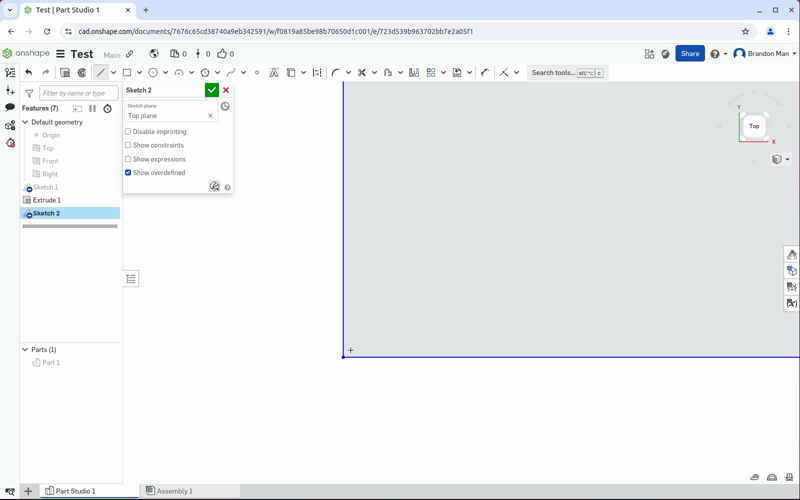
scroll(6)
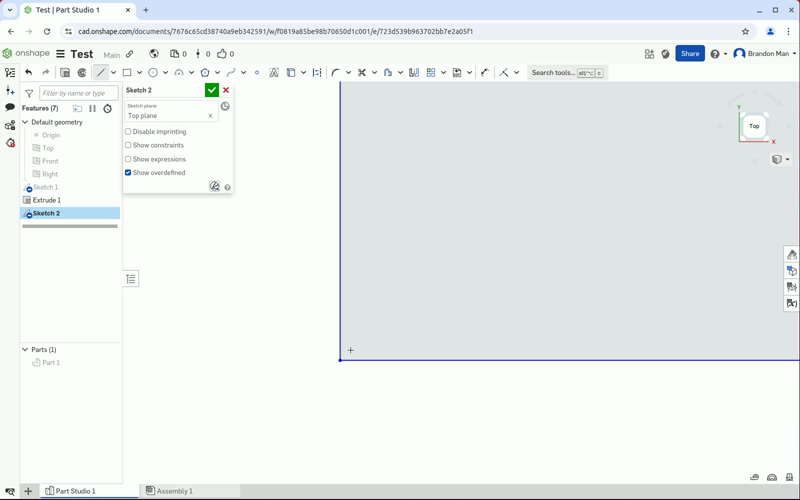
scroll(6)
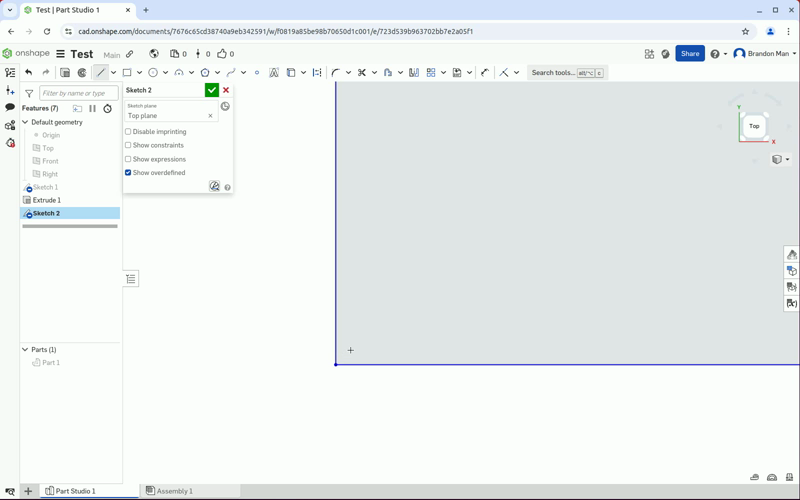
scroll(6)
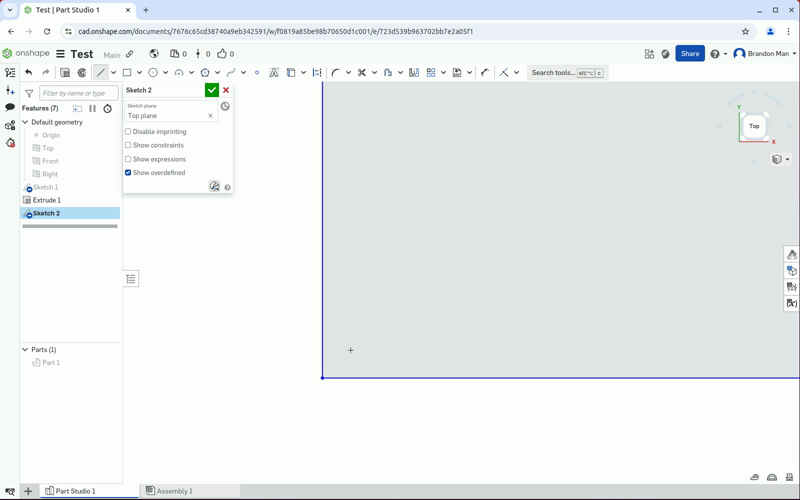
click(350, 349)
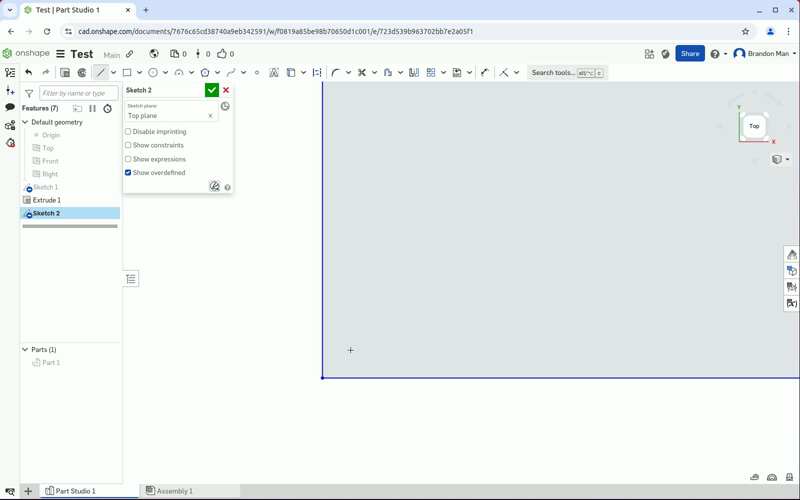
scroll(-6)
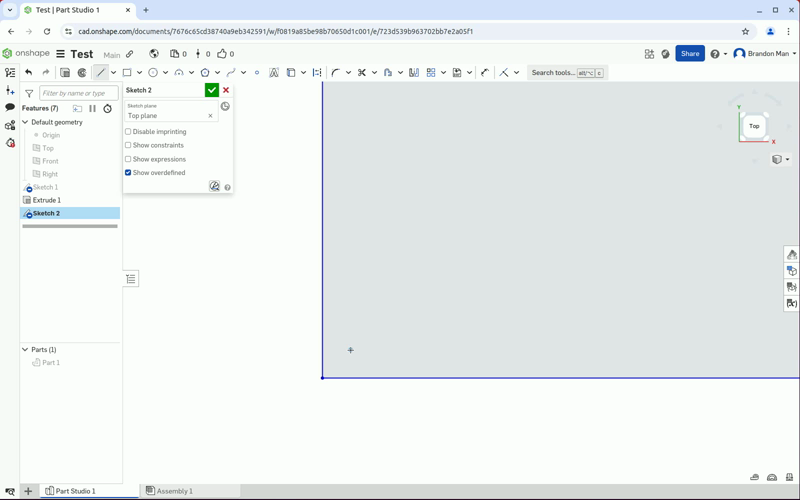
scroll(-6)
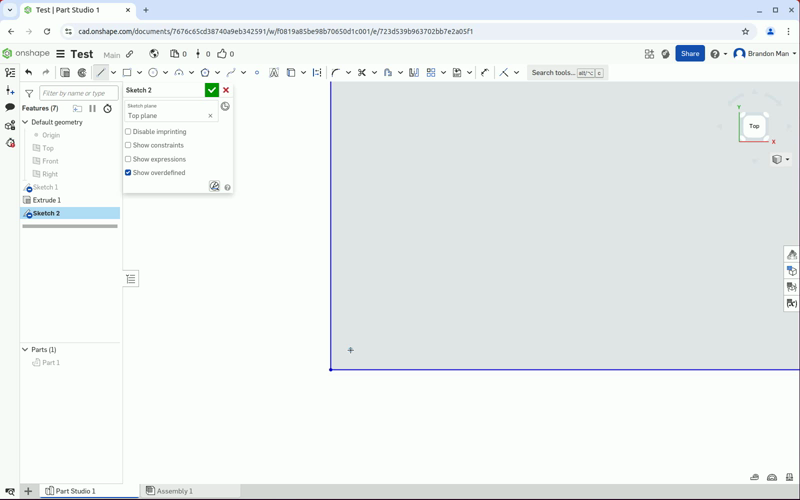
scroll(-6)
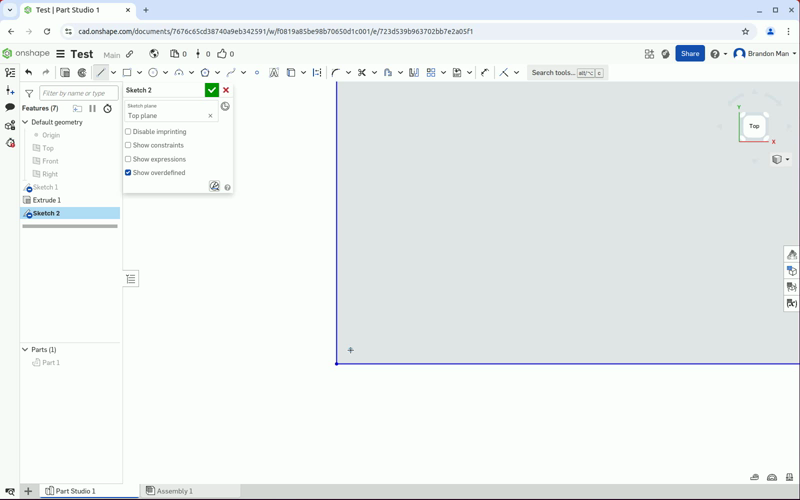
scroll(-6)
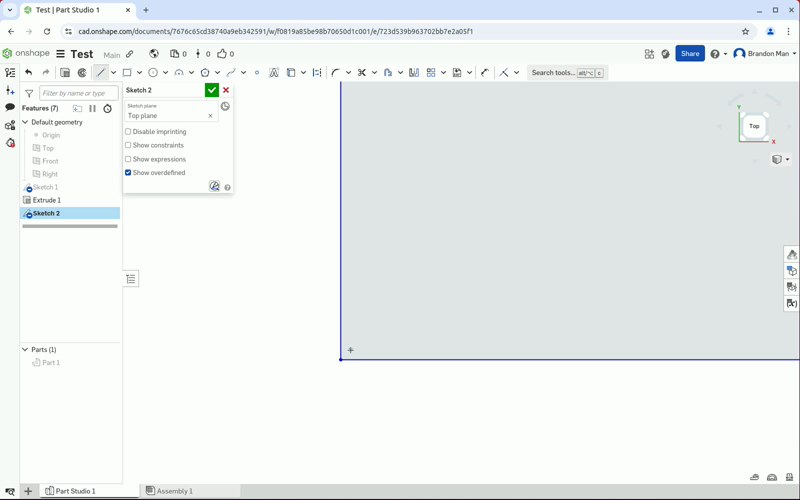
scroll(-6)
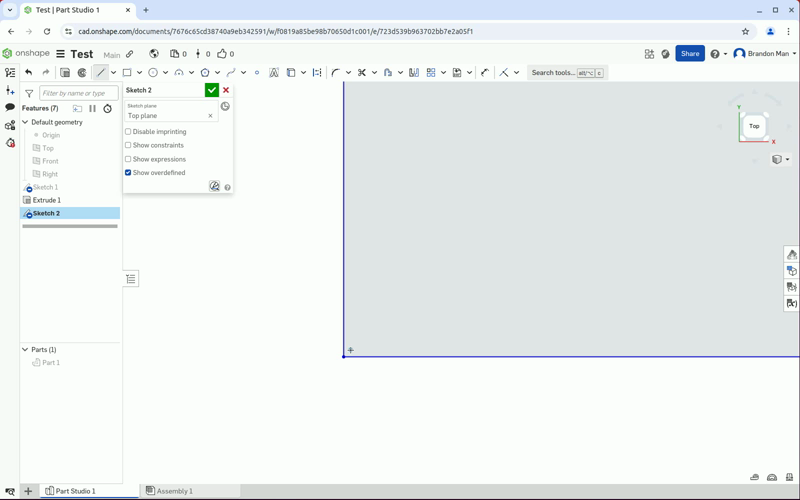
scroll(-6)
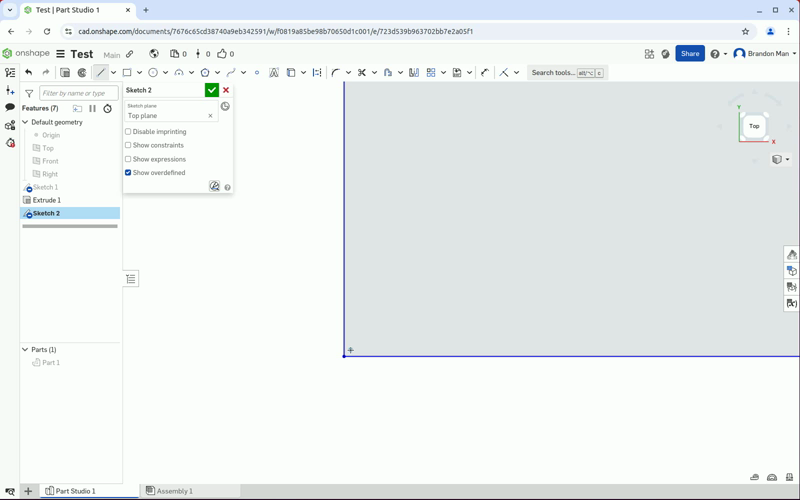
scroll(-6)
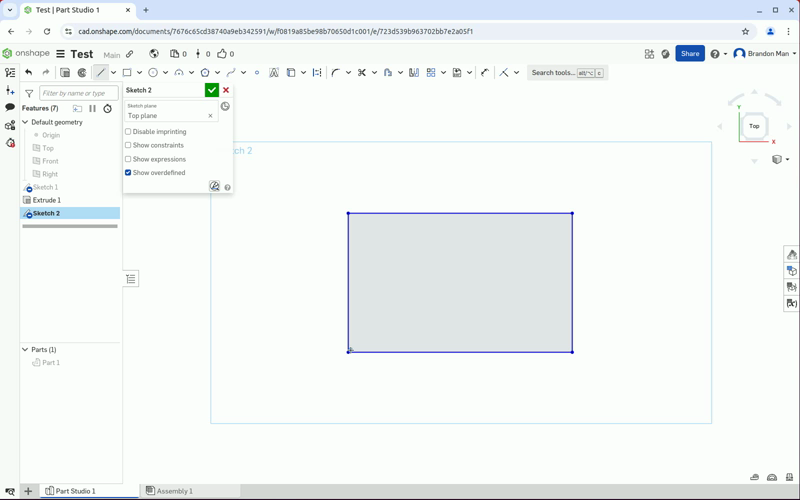
key_up(shift)
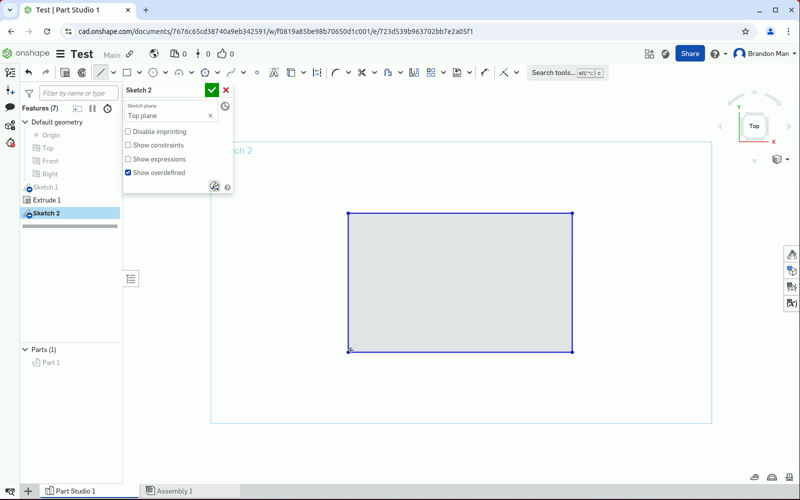
key_down(shift)
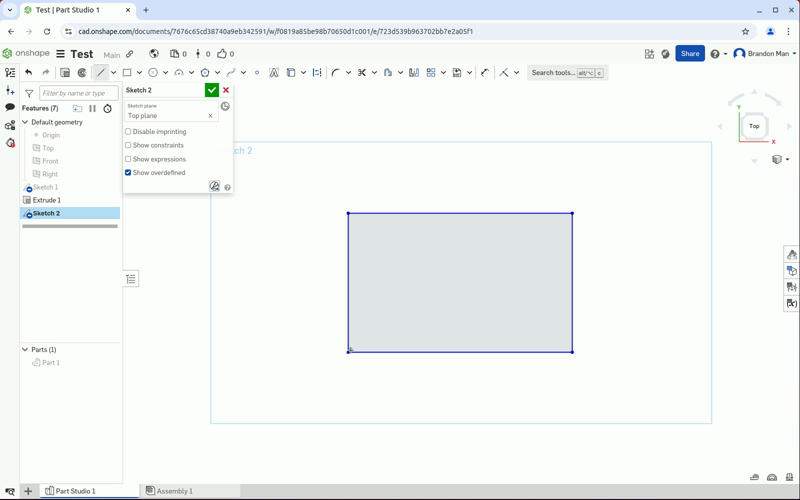
mouse_move(569, 349)
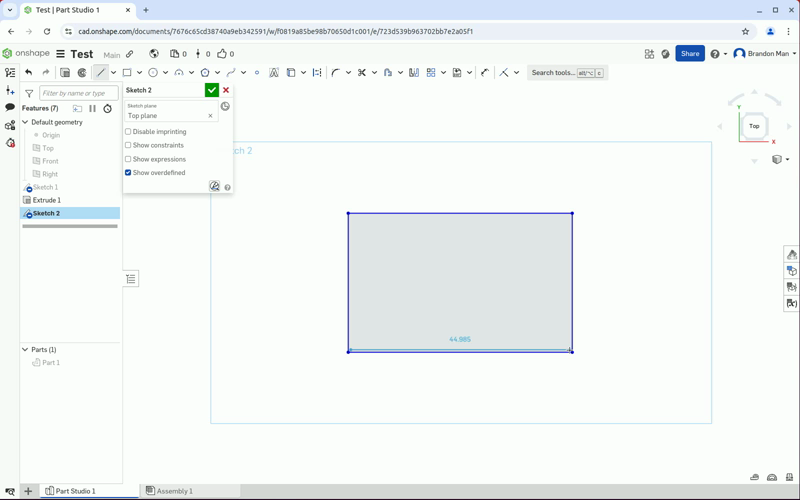
scroll(6)
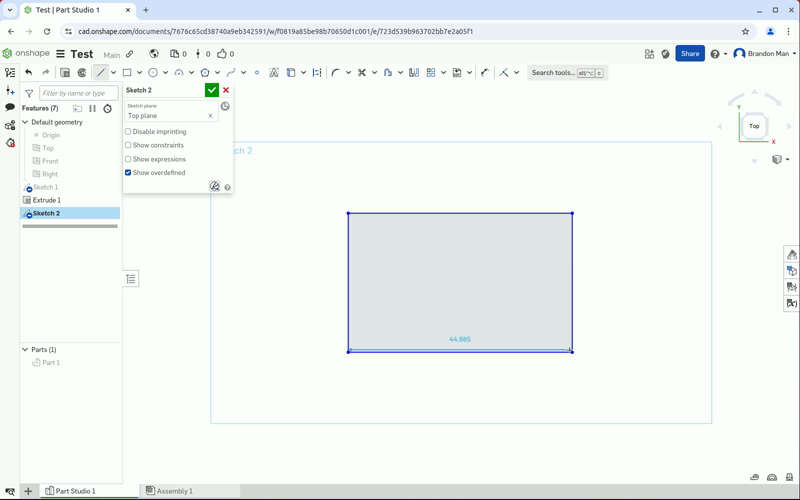
scroll(6)
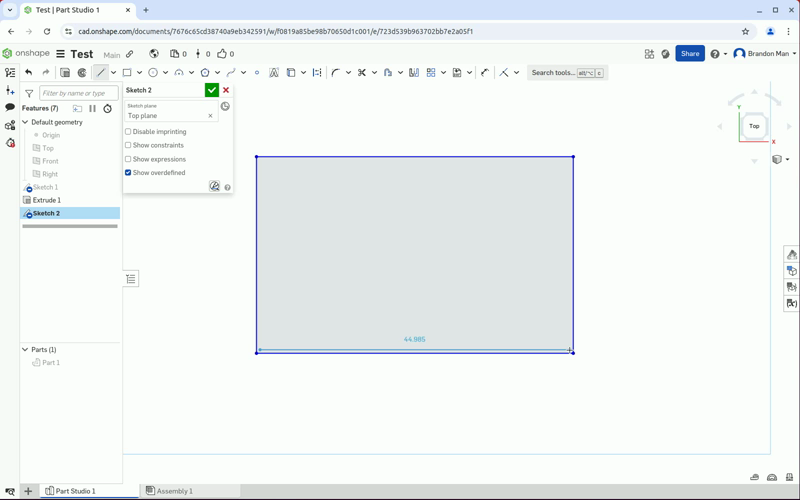
scroll(6)
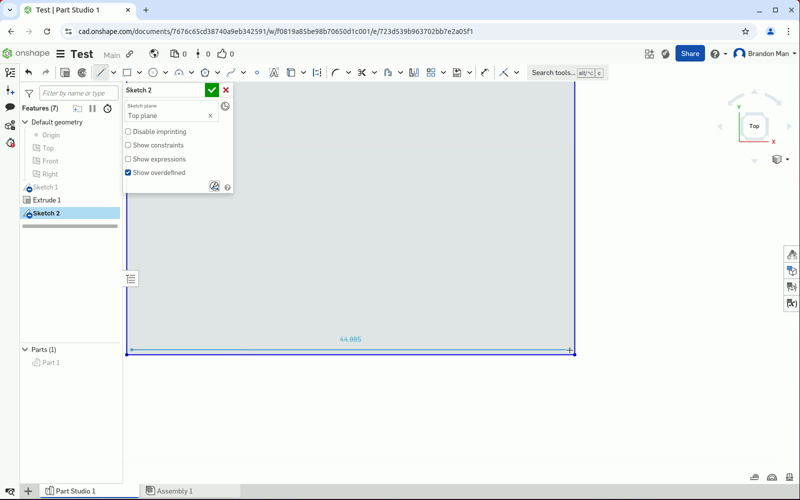
scroll(6)
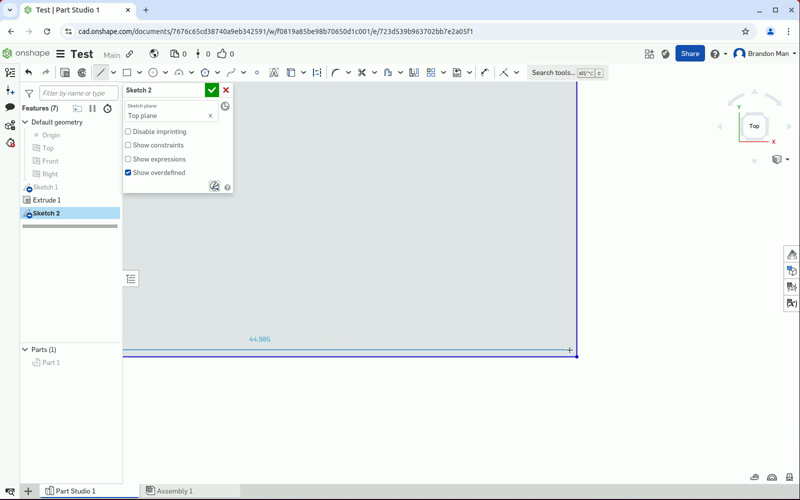
scroll(6)
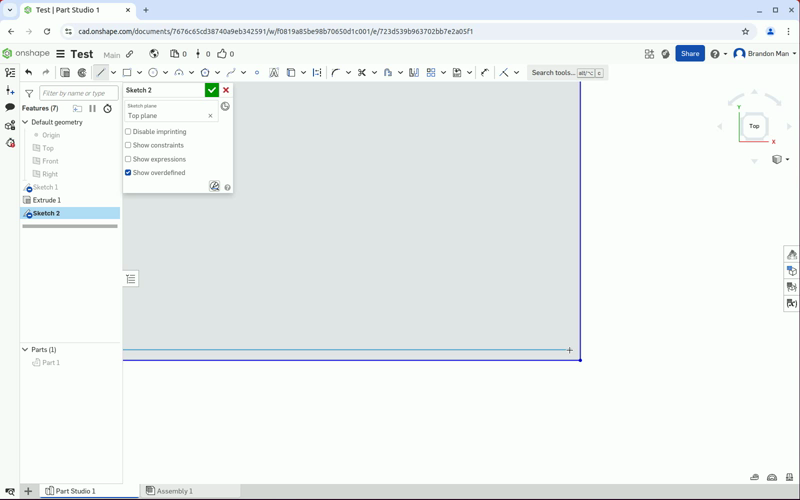
scroll(6)
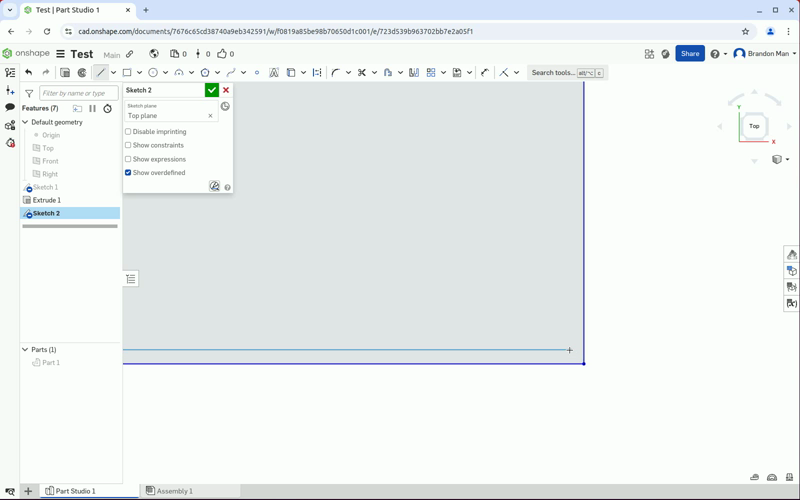
scroll(6)
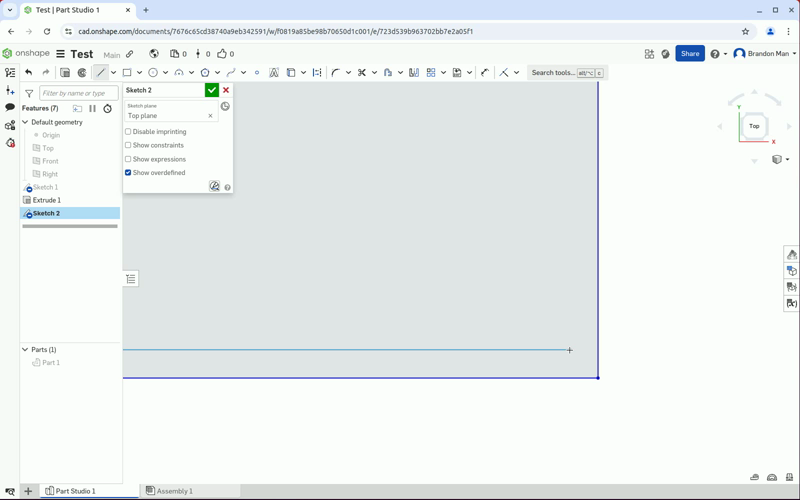
click(569, 349)
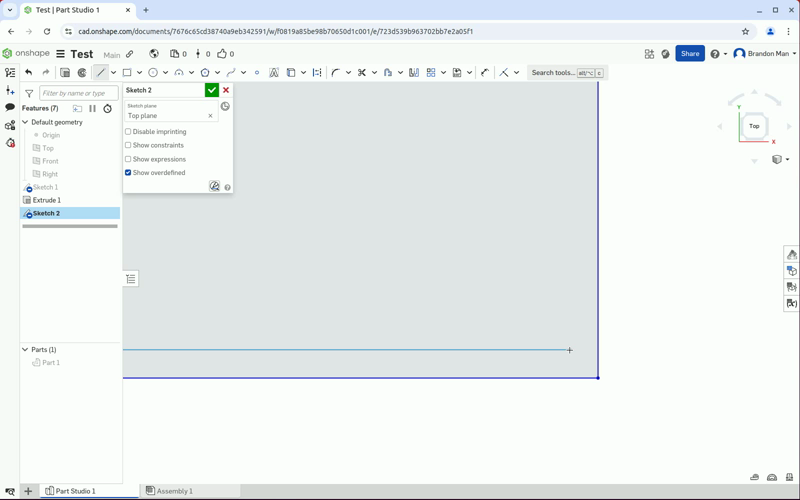
scroll(-6)
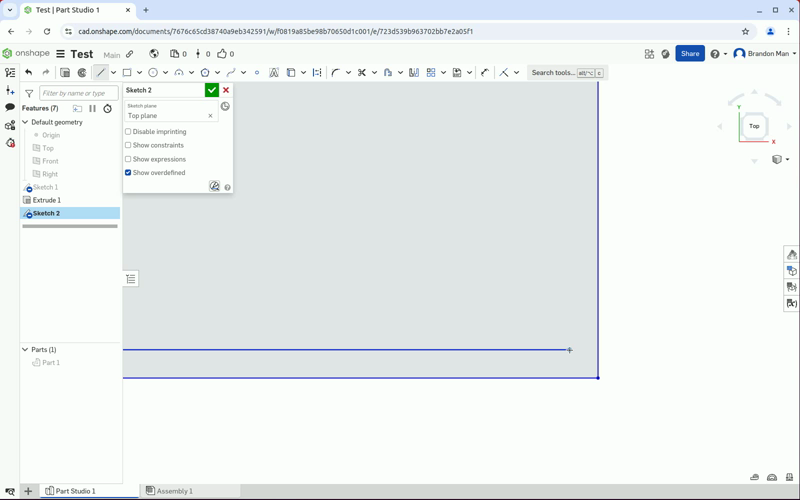
scroll(-6)
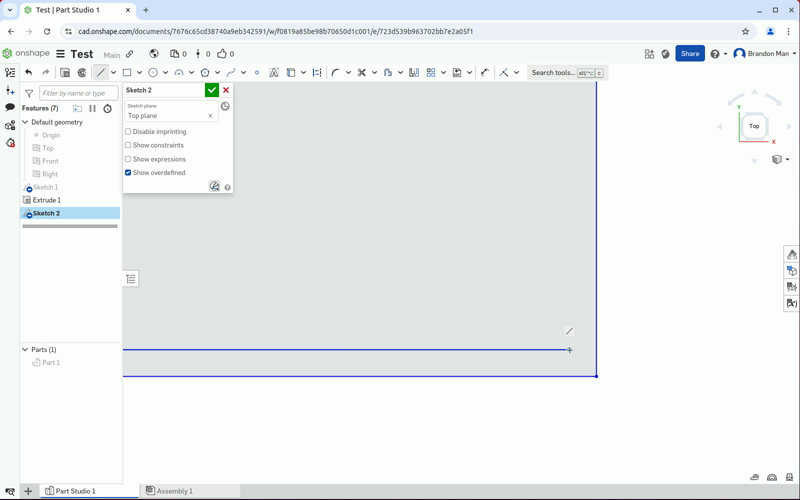
scroll(-6)
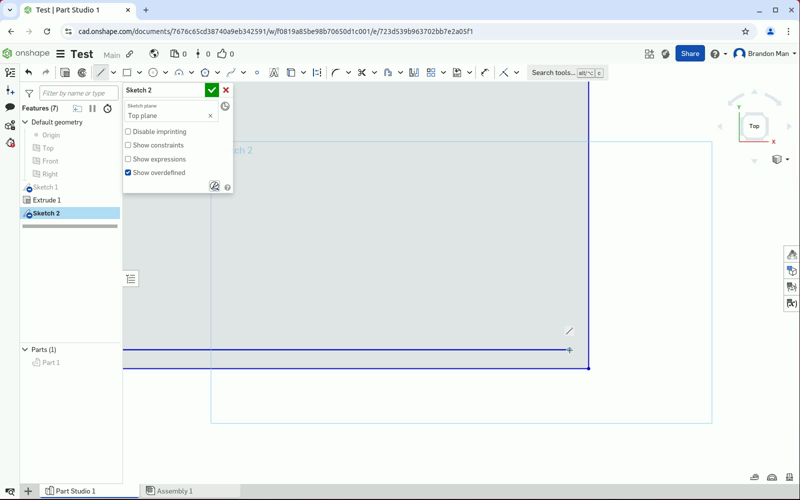
scroll(-6)
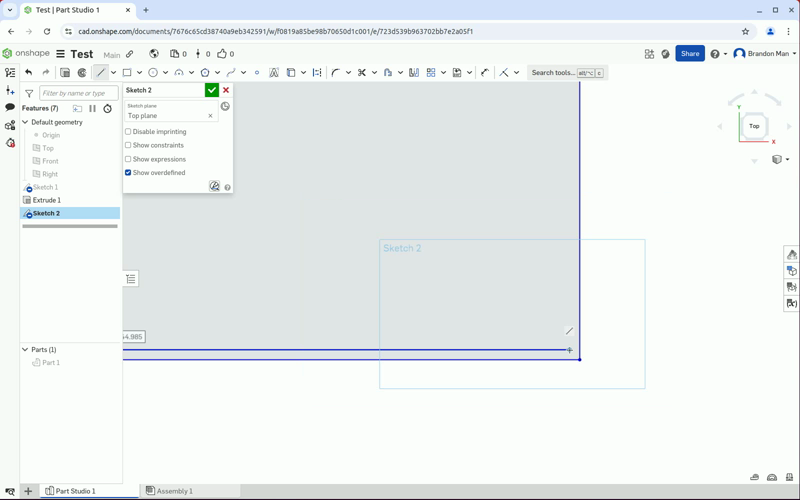
scroll(-6)
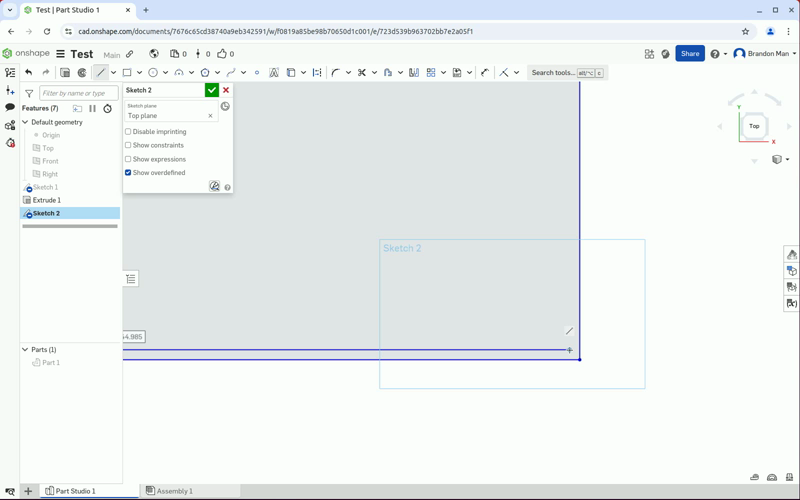
scroll(-6)
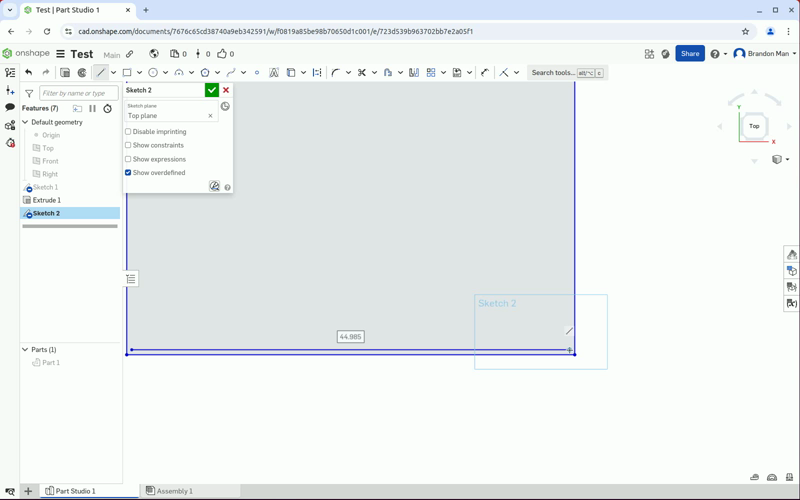
scroll(-6)
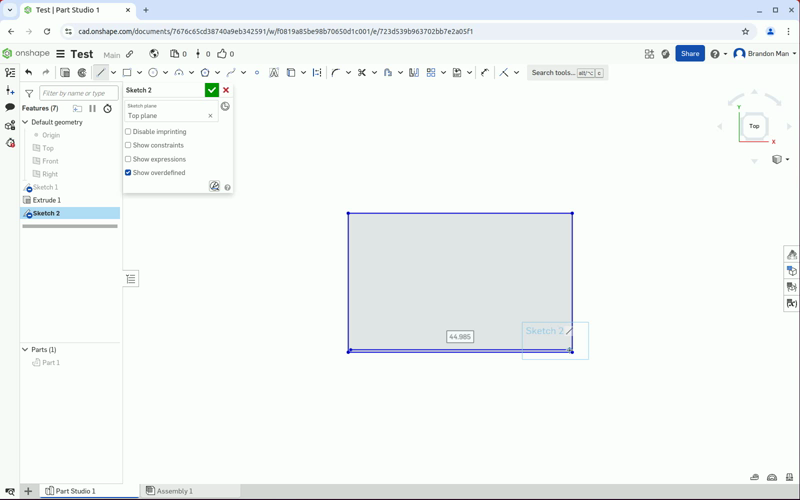
key_up(shift)
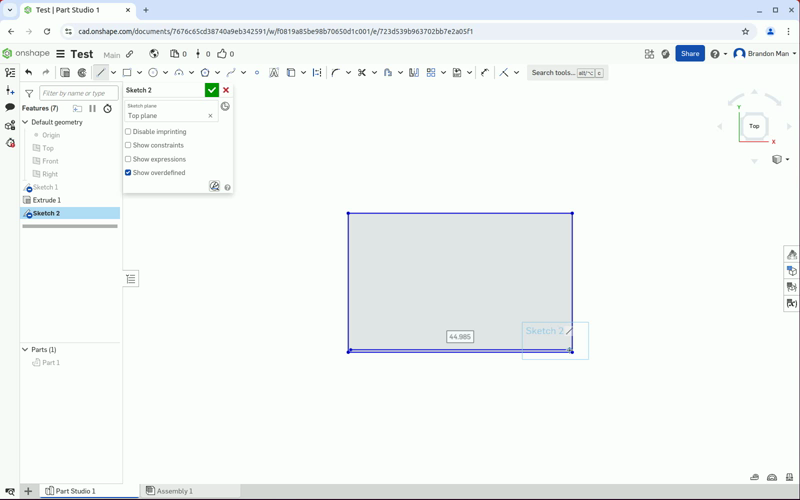
key_down(shift)
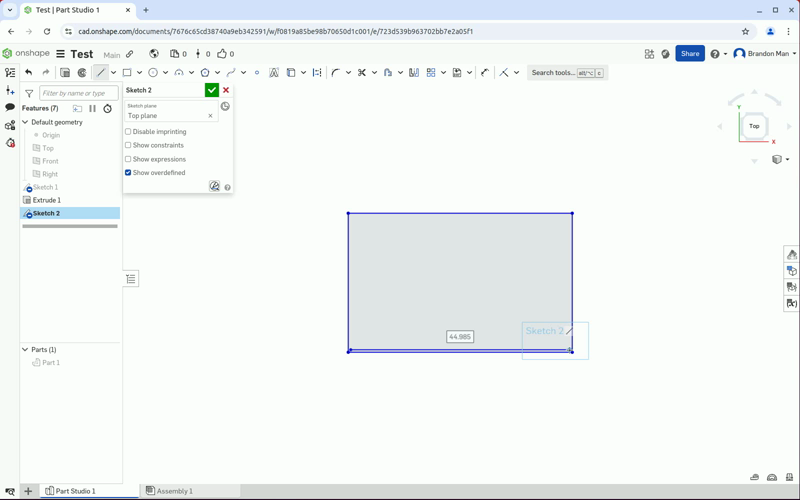
mouse_move(569, 217)
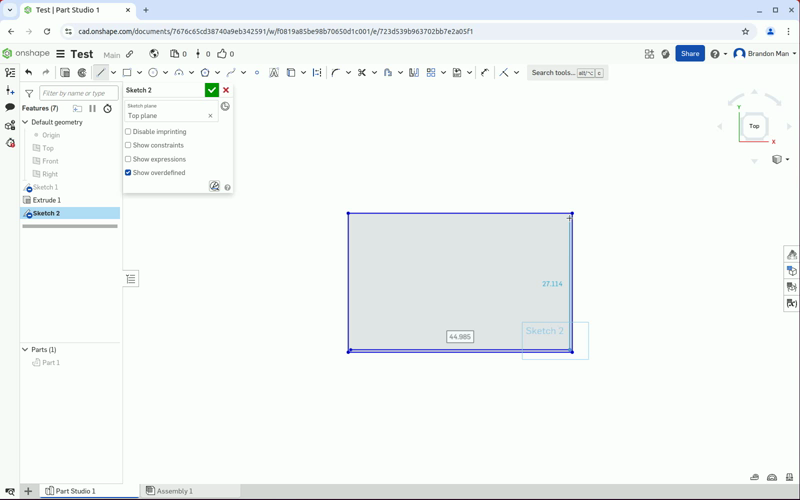
click(569, 217)
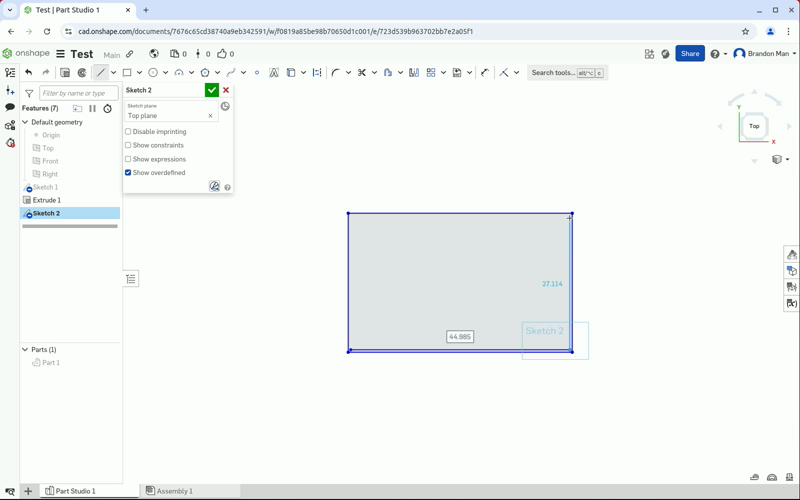
key_up(shift)
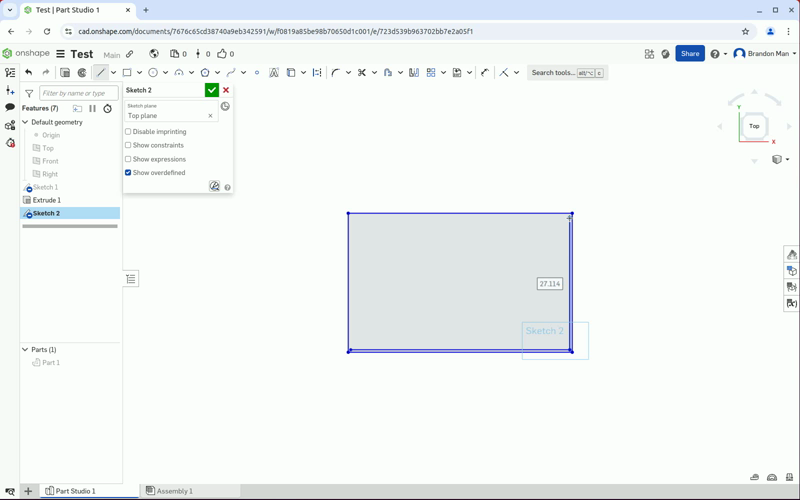
key_down(shift)
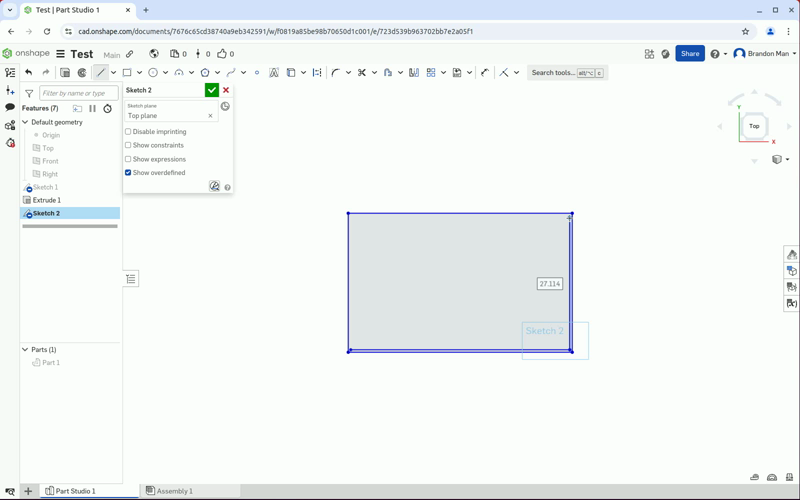
mouse_move(350, 217)
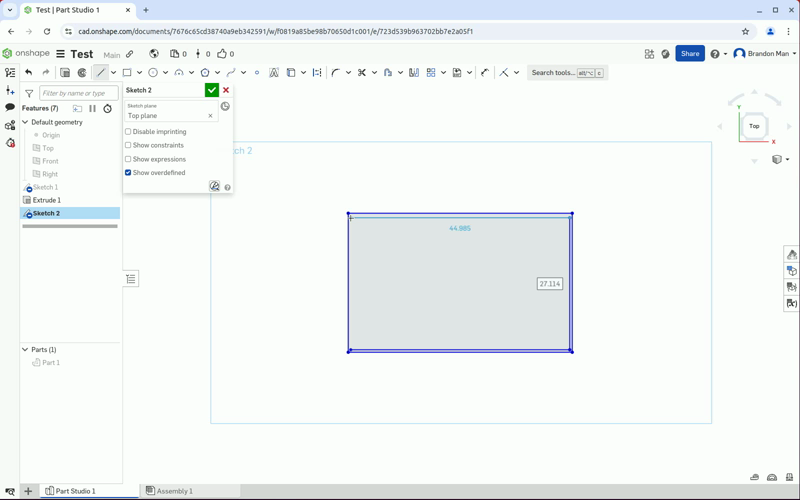
click(350, 217)
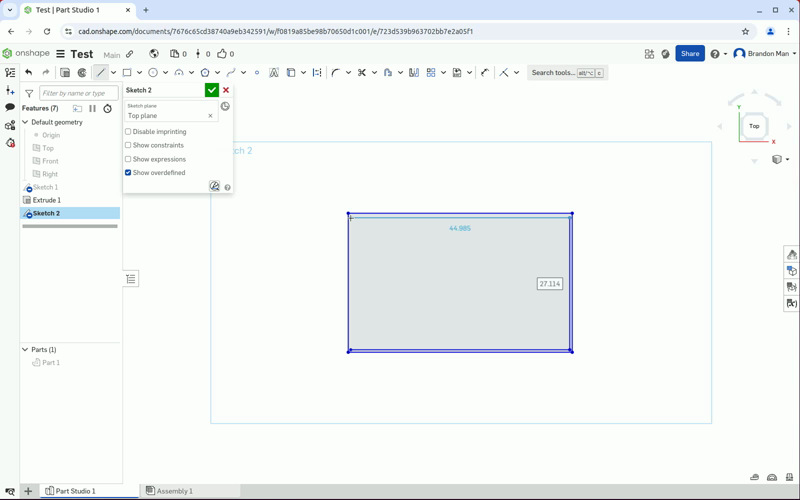
key_up(shift)
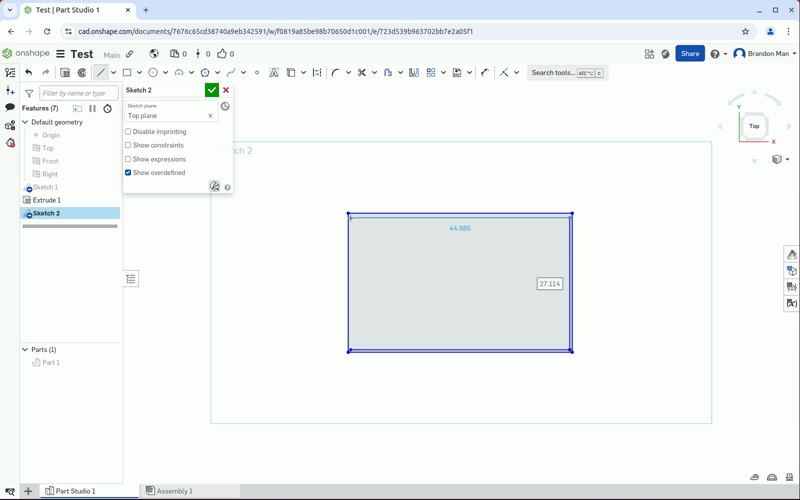
key_down(shift)
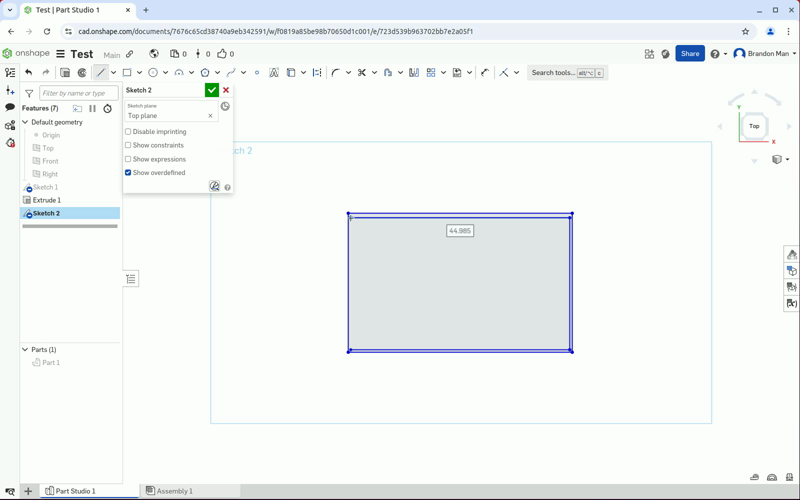
mouse_move(350, 349)
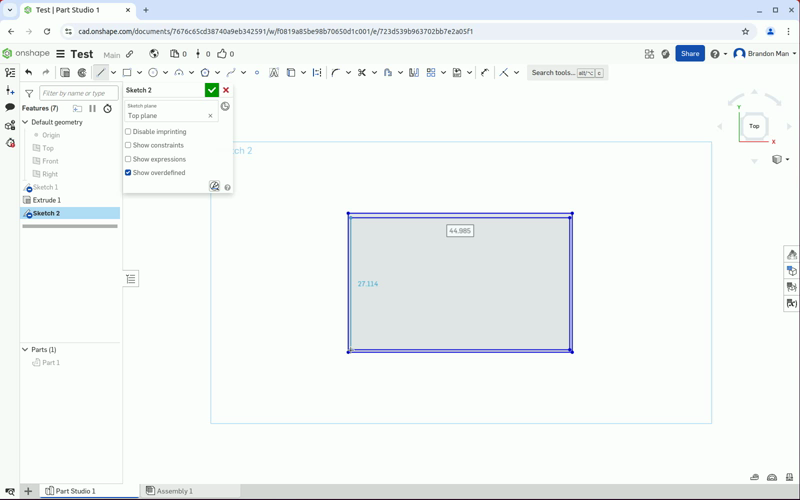
scroll(6)
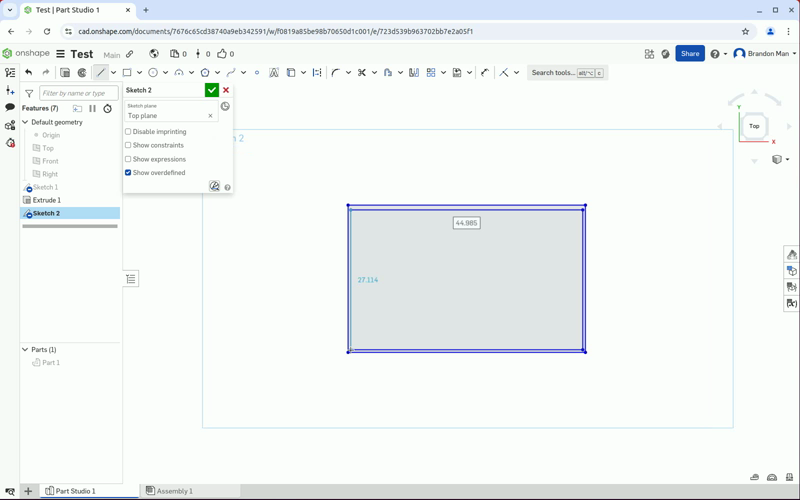
scroll(6)
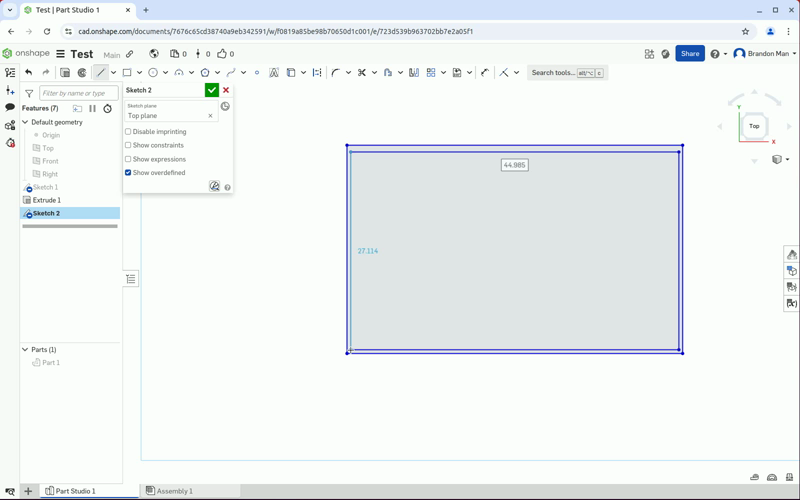
scroll(6)
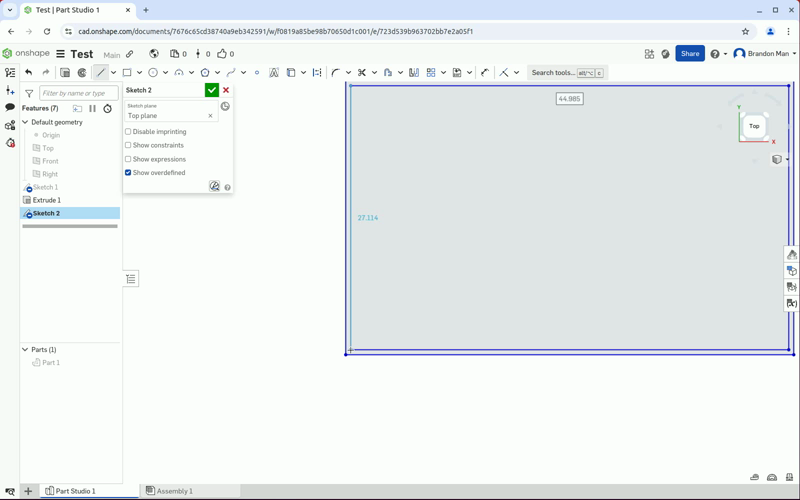
scroll(6)
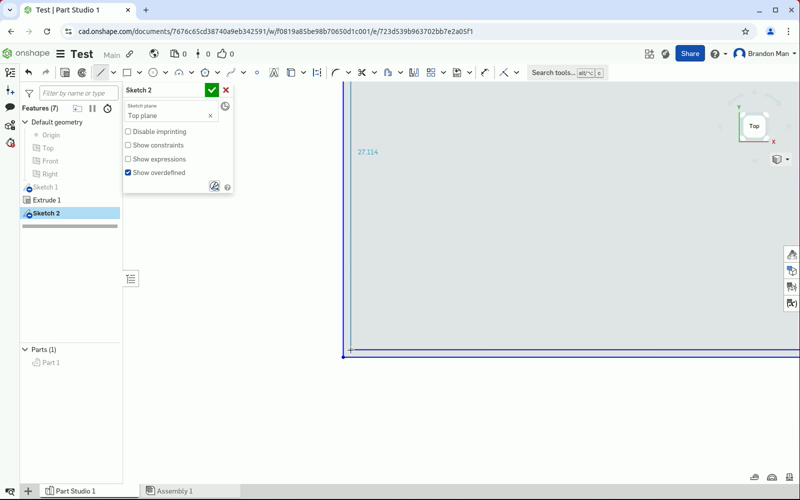
scroll(6)
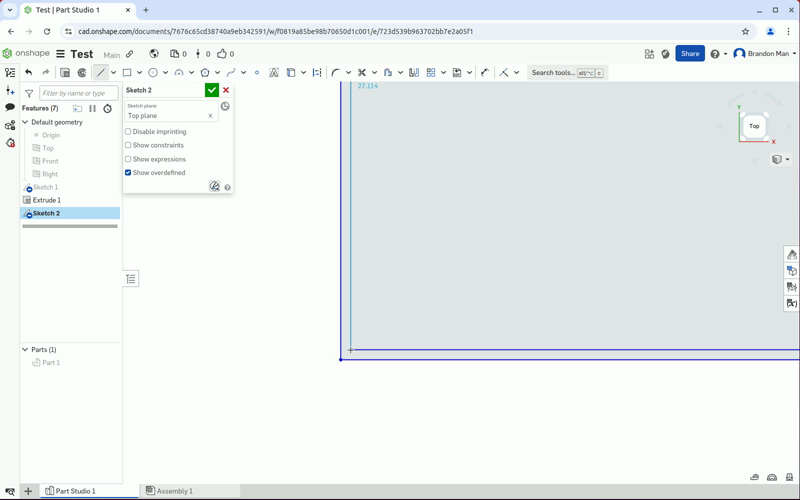
scroll(6)
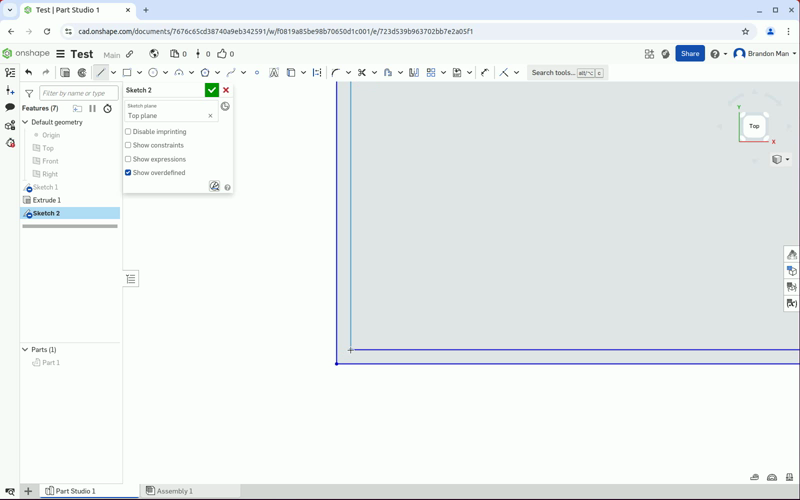
scroll(6)
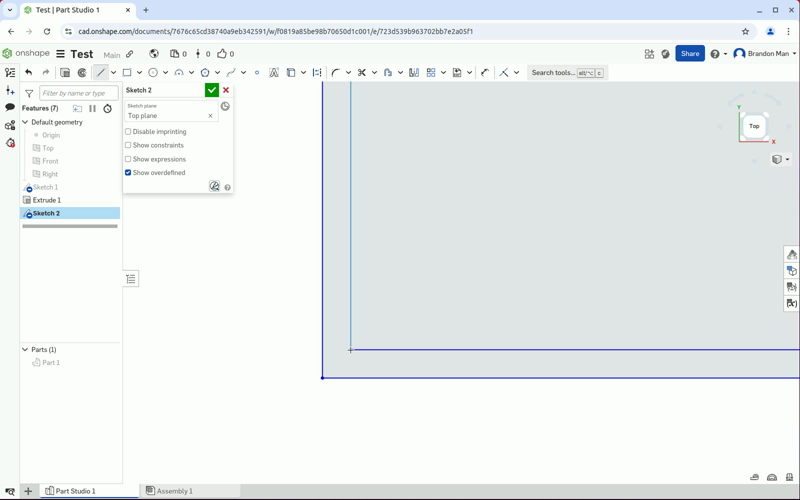
key_up(shift)
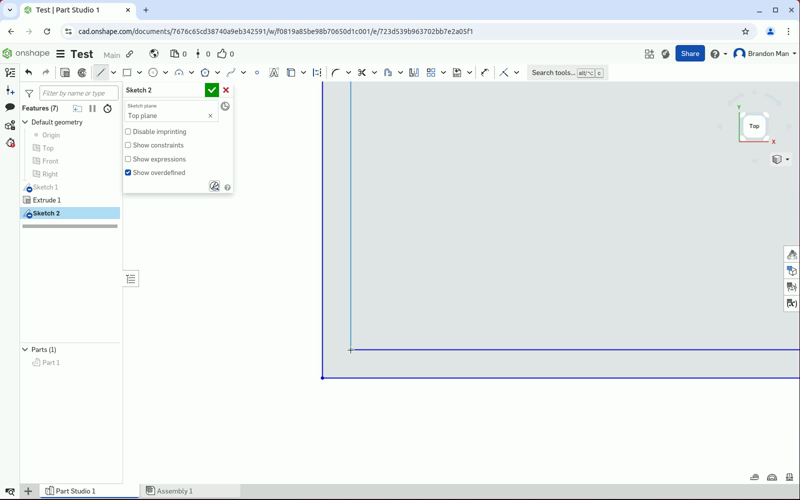
click(350, 349)
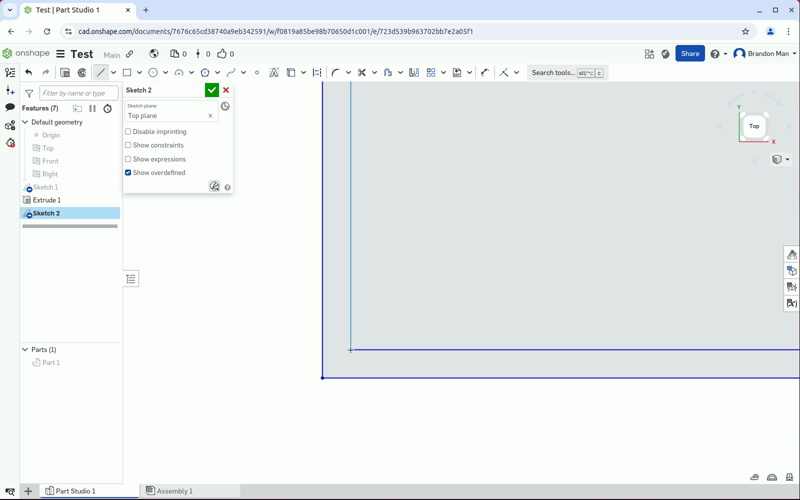
scroll(-6)
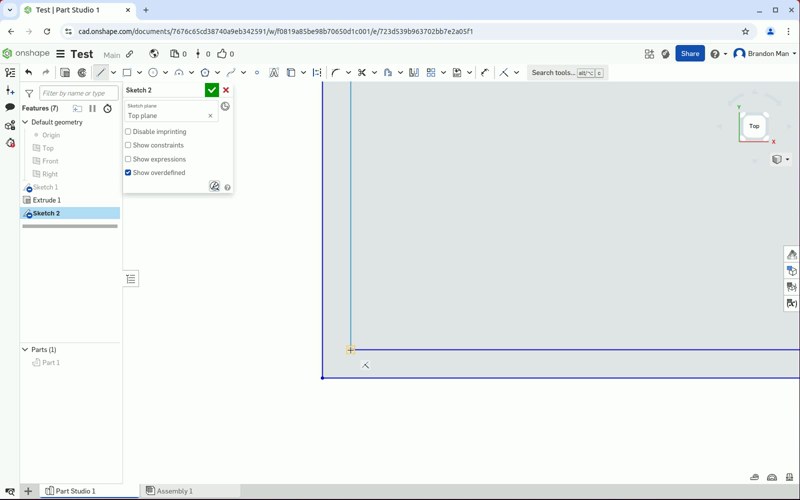
scroll(-6)
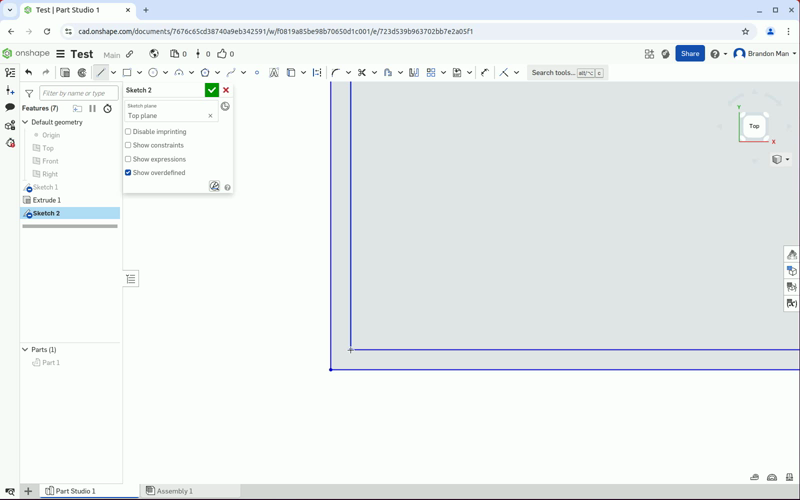
scroll(-6)
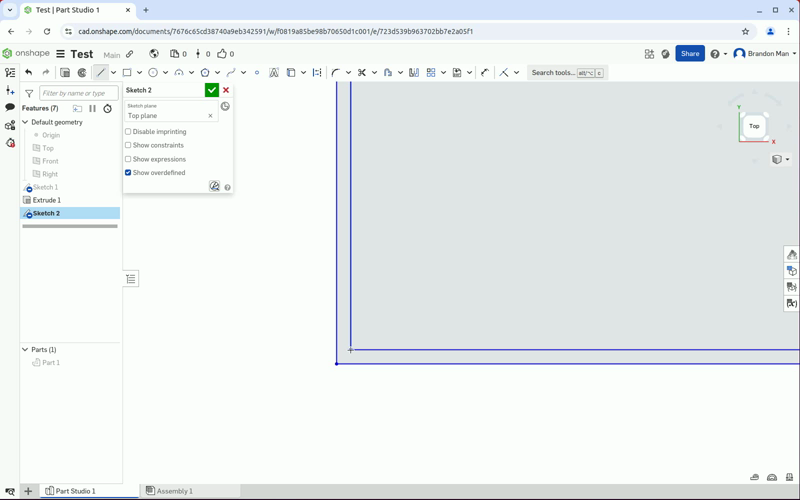
scroll(-6)
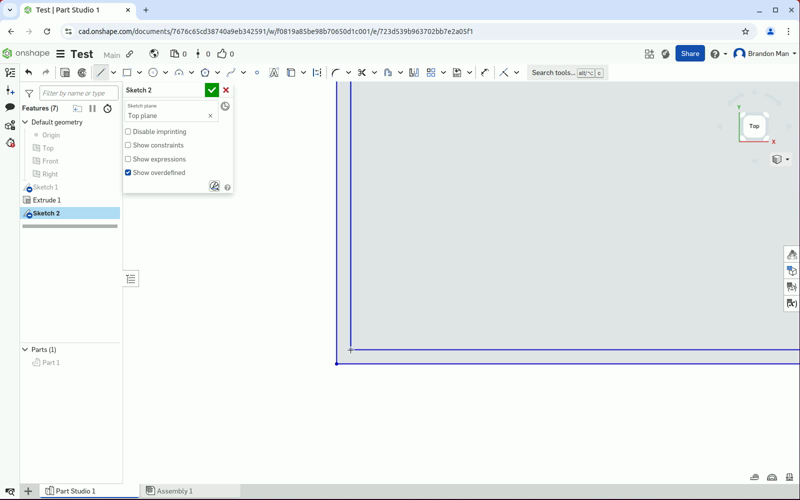
scroll(-6)
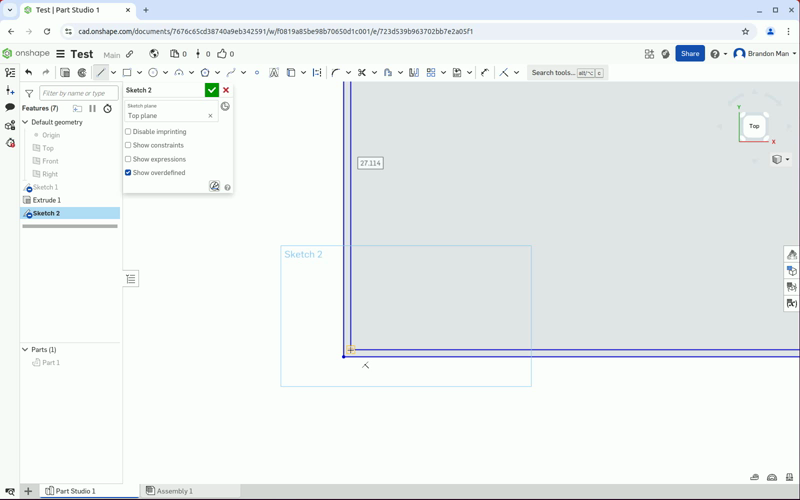
scroll(-6)
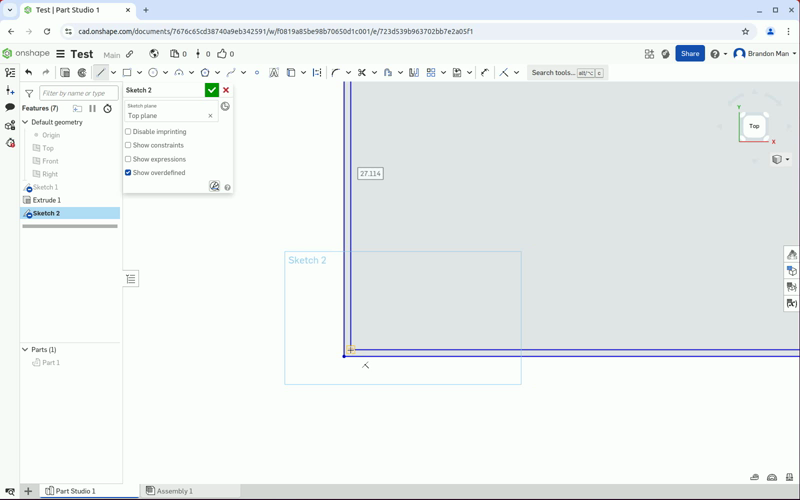
scroll(-6)
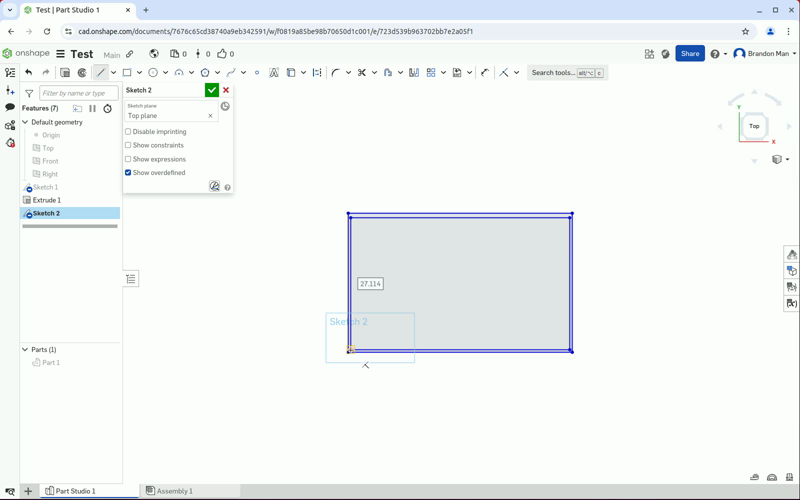
key(esc)
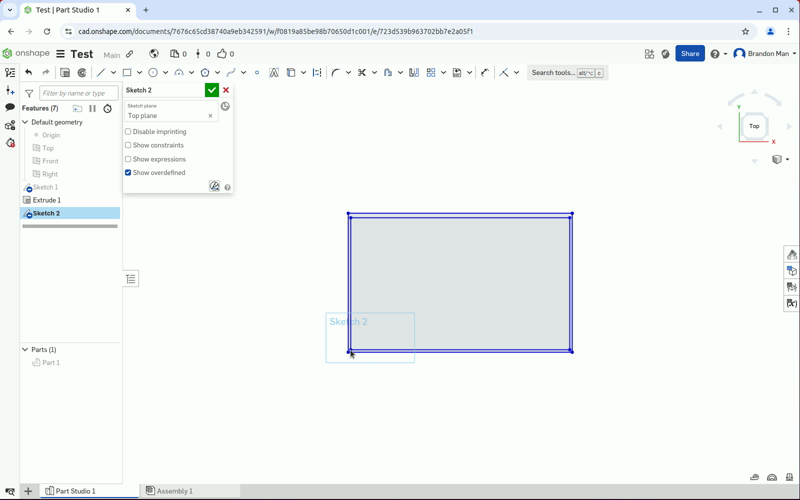
mouse_move(437, 215)
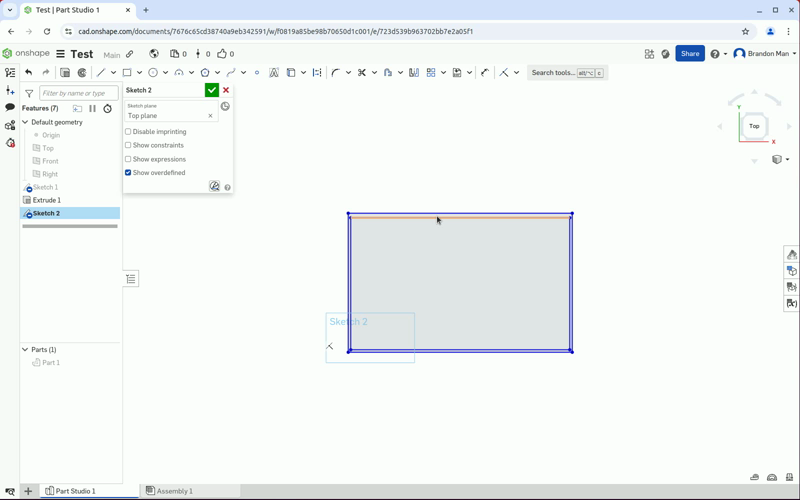
click(437, 215)
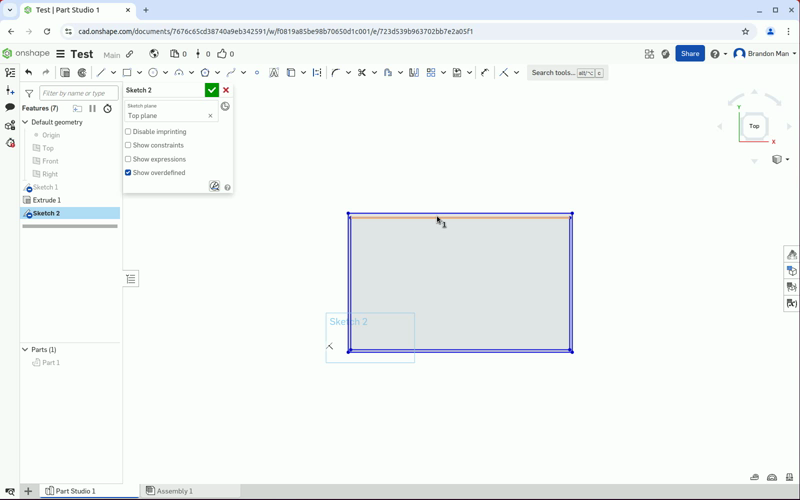
mouse_move(73, 352)
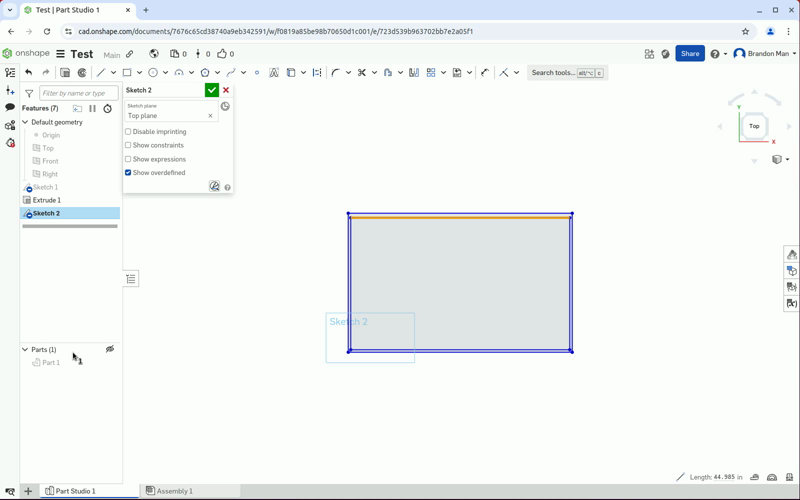
key(shift+y)
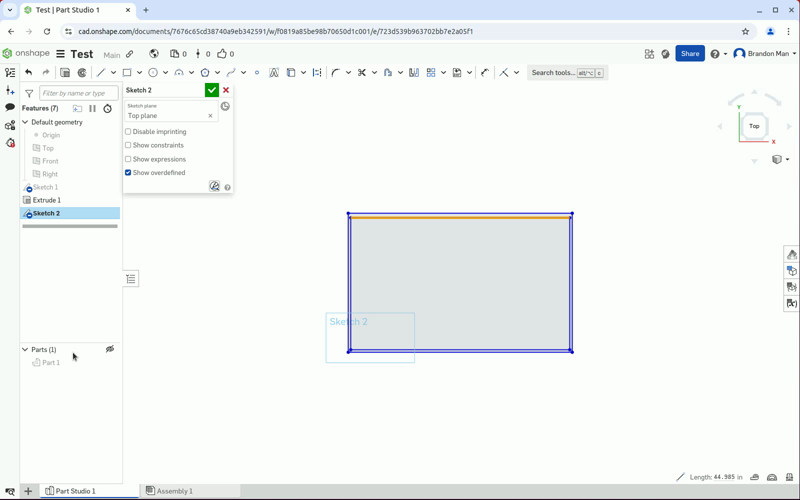
key(shift+e)
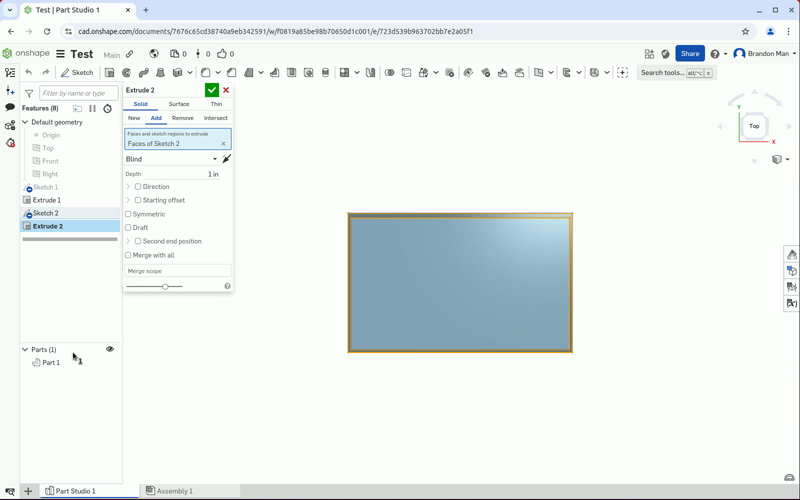
mouse_move(143, 106)
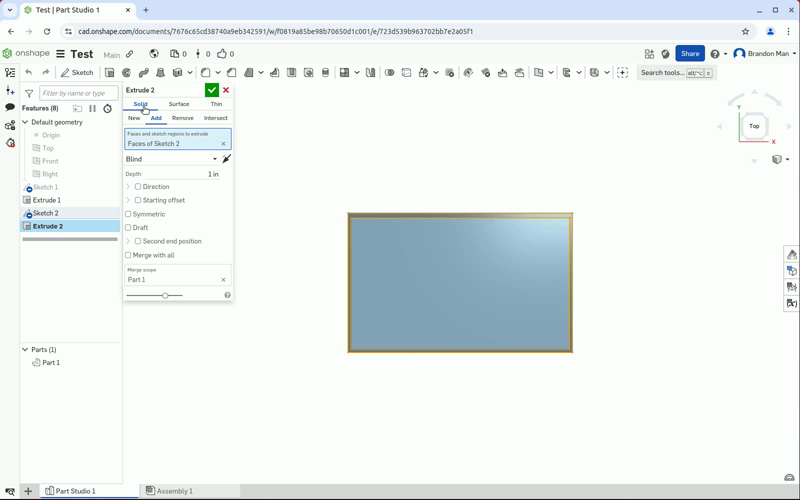
click(143, 106)
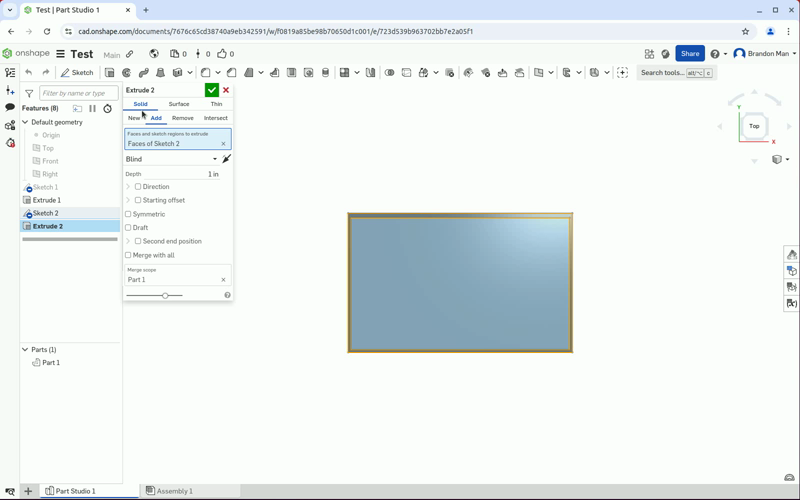
mouse_move(137, 120)
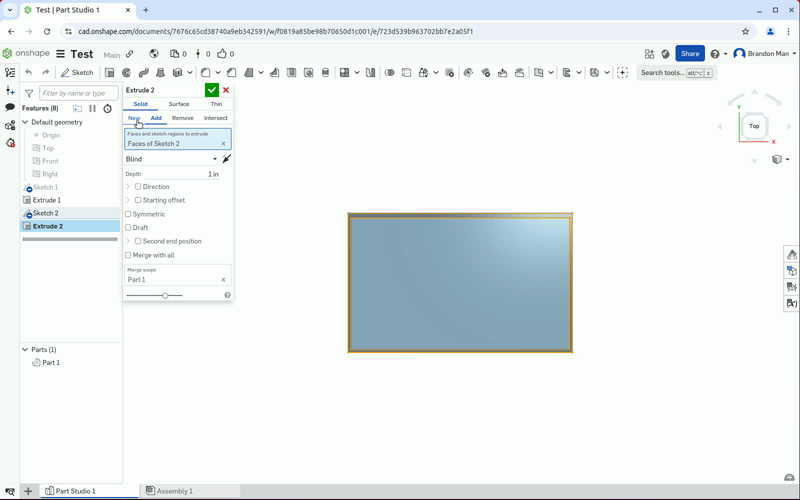
click(137, 120)
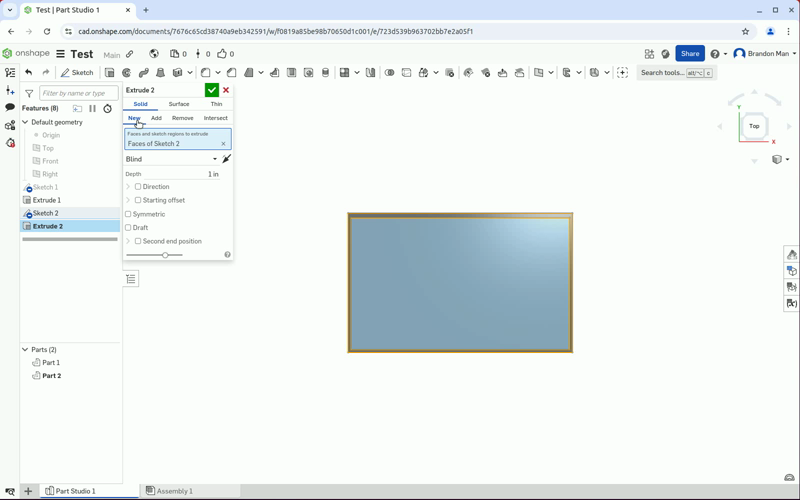
key(tab, 4)
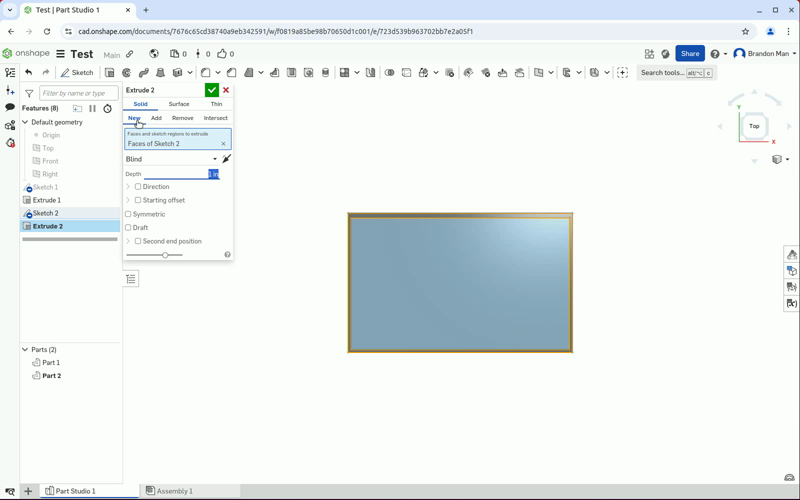
text(0.722)
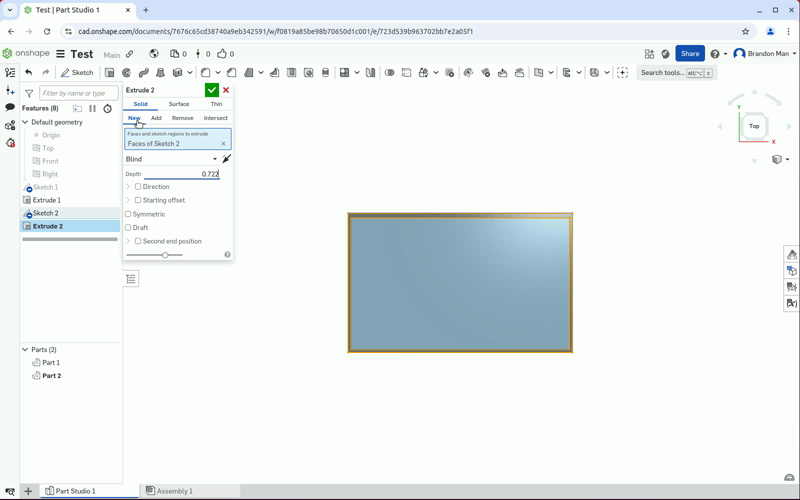
key(enter)
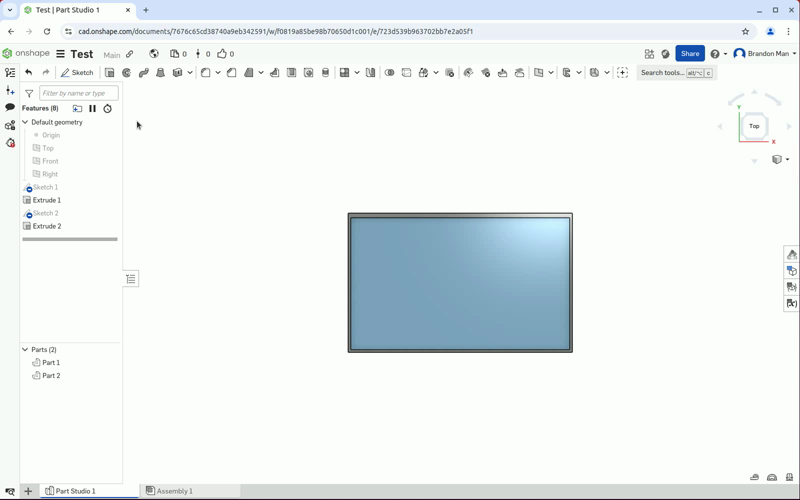
key(shift+h)
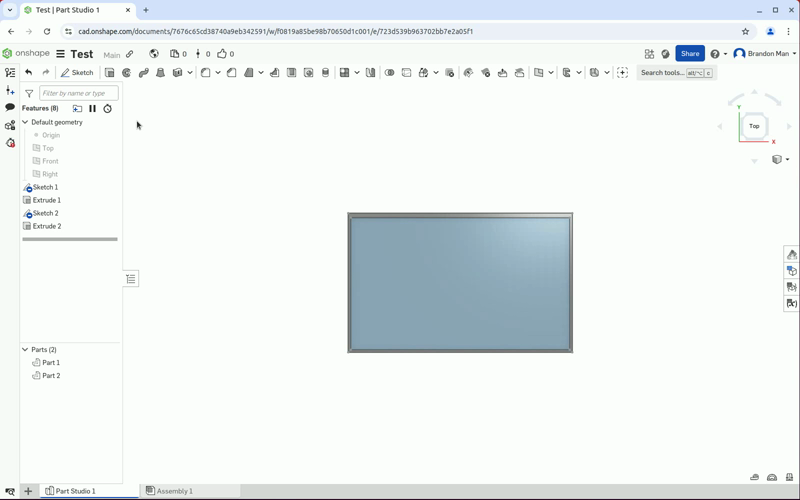
key(shift+h)
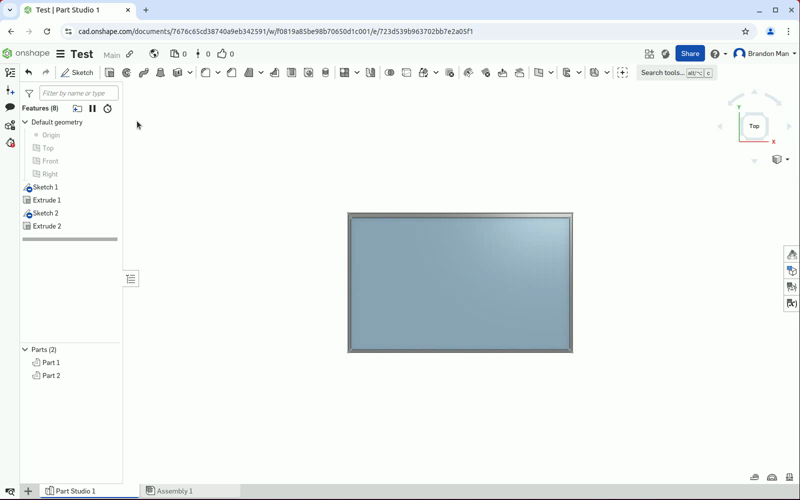
key(shift+7)
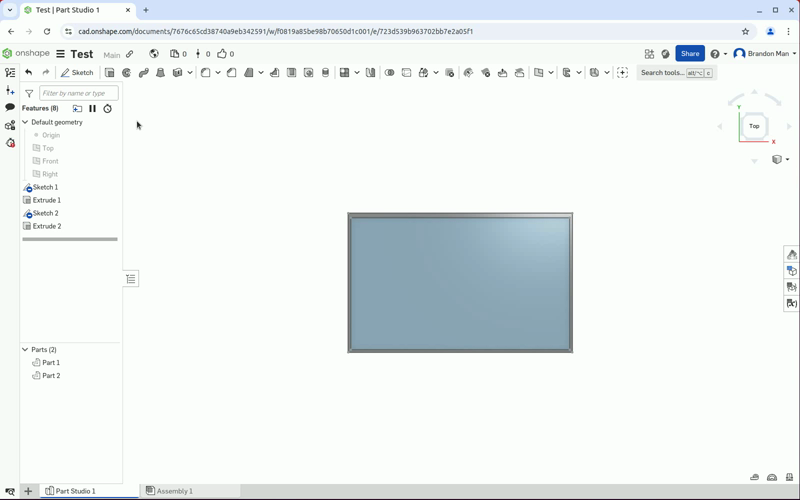
key(up, 3)
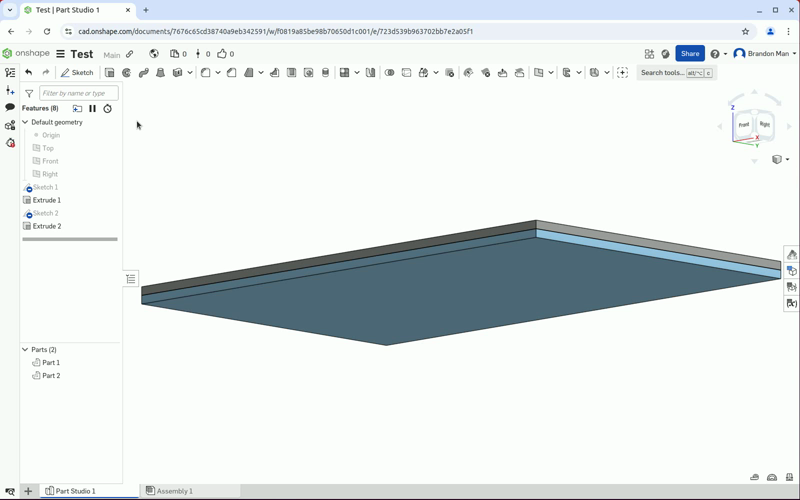
key(left, 3)
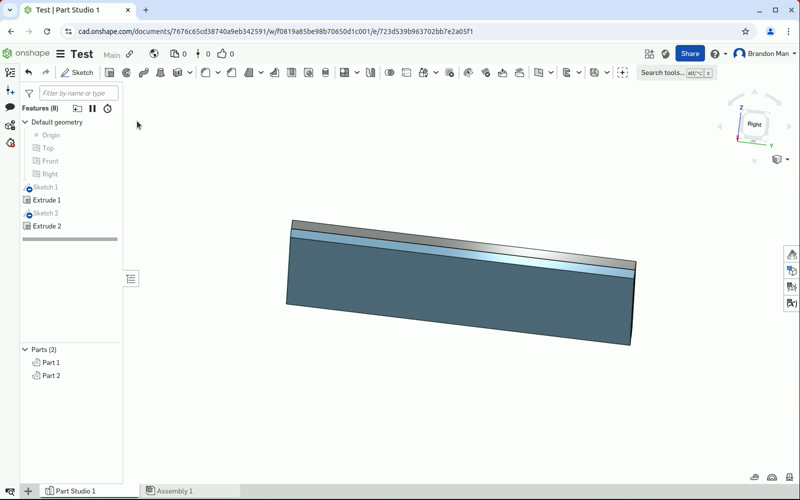
key(right, 3)
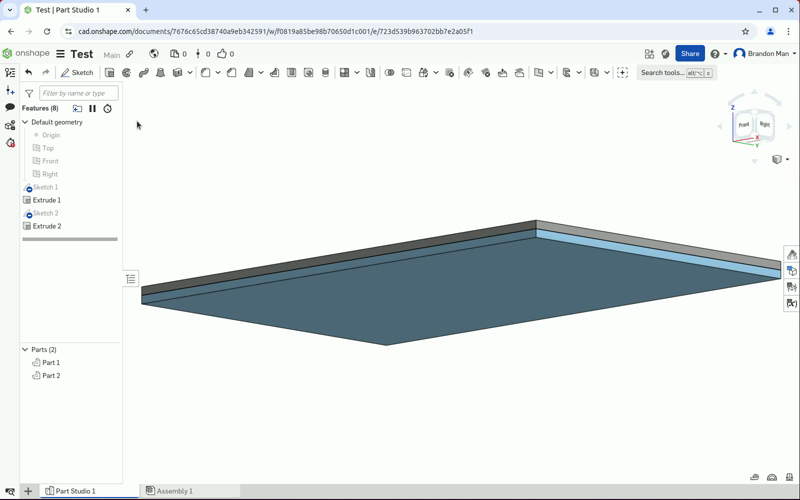
key(down, 3)
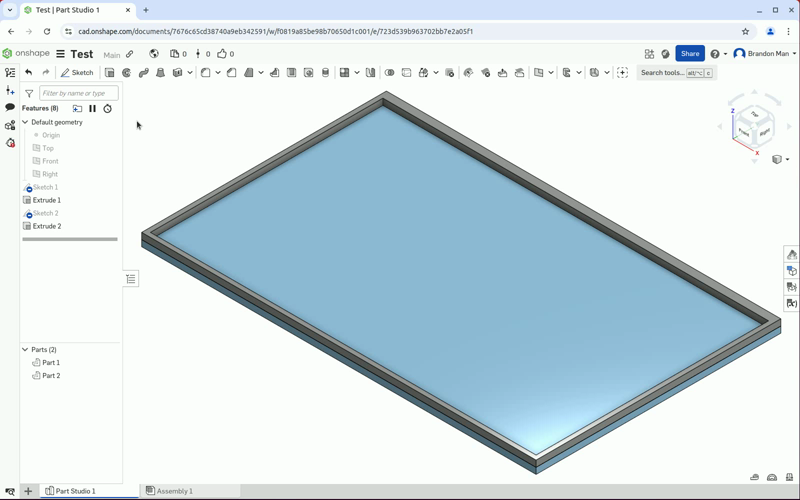
mouse_move(73, 189)
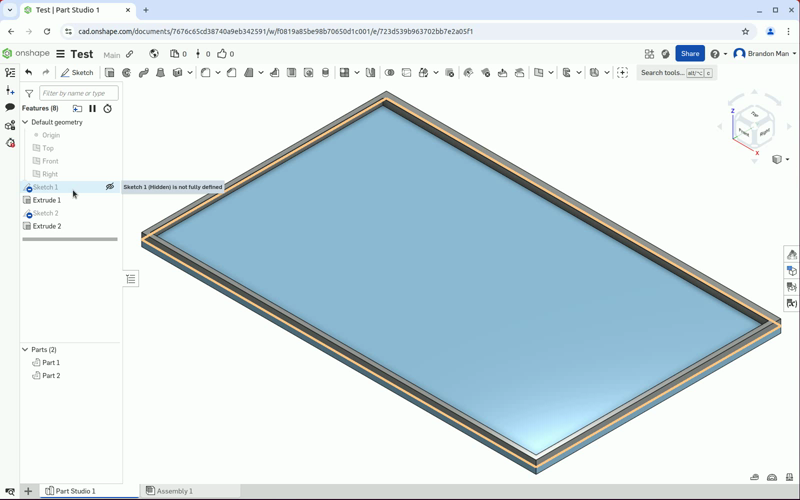
click(73, 189)